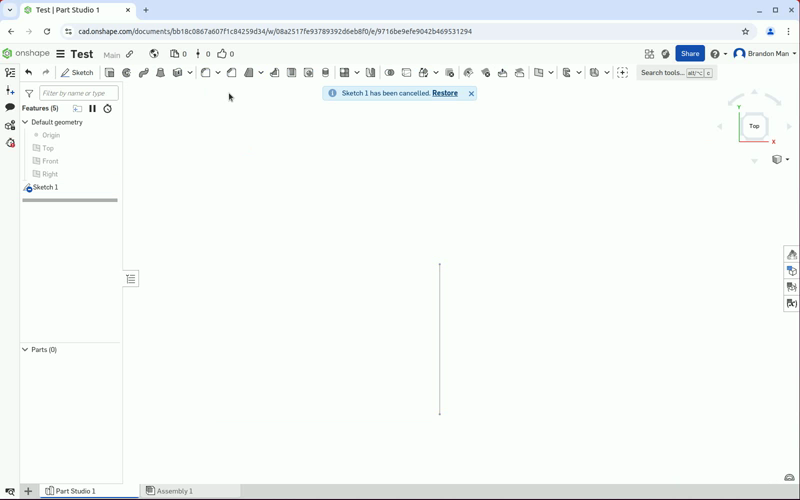
key(shift+h)
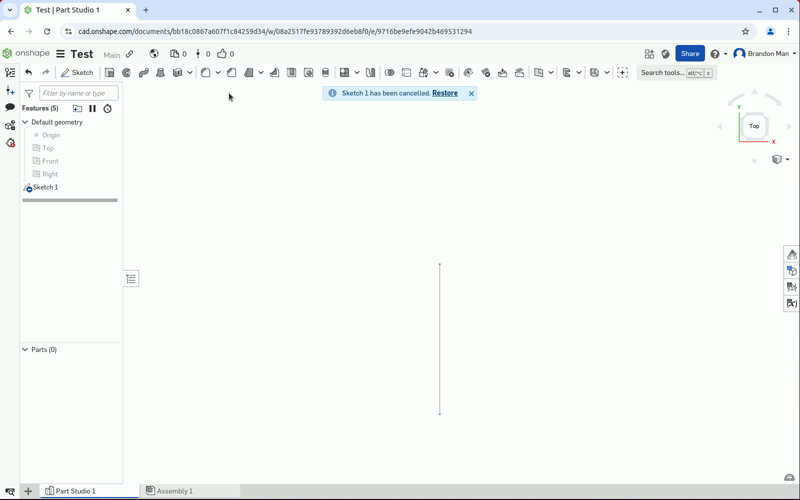
key(shift+s)
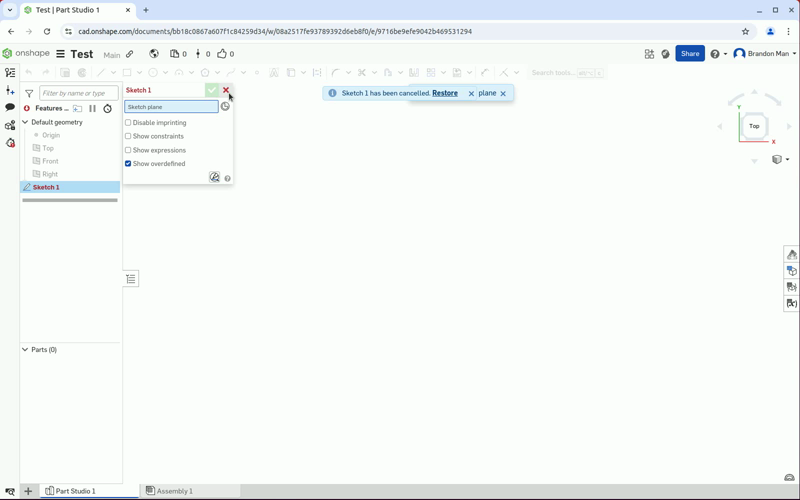
mouse_move(73, 150)
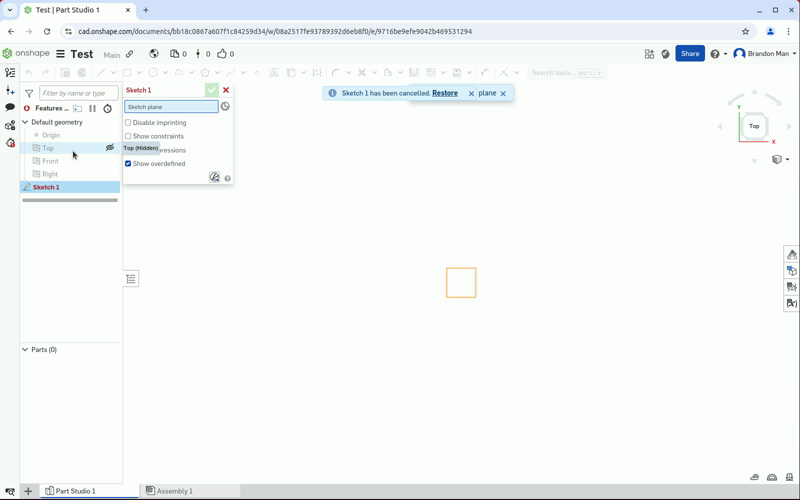
click(73, 150)
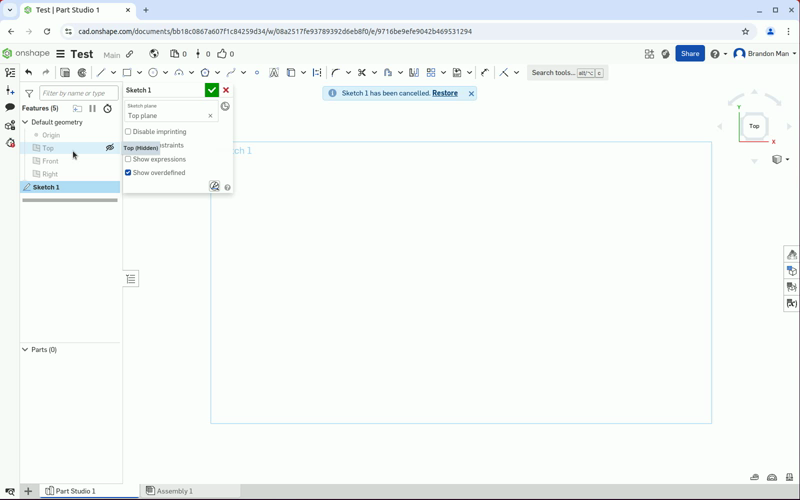
mouse_move(73, 352)
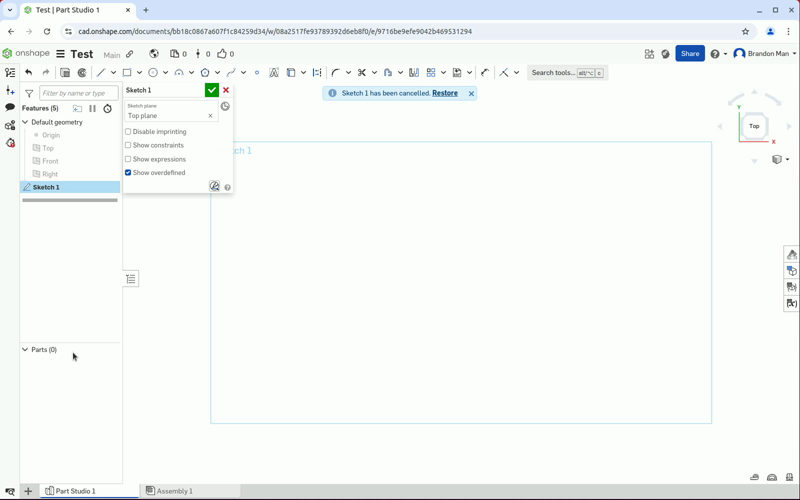
key(y)
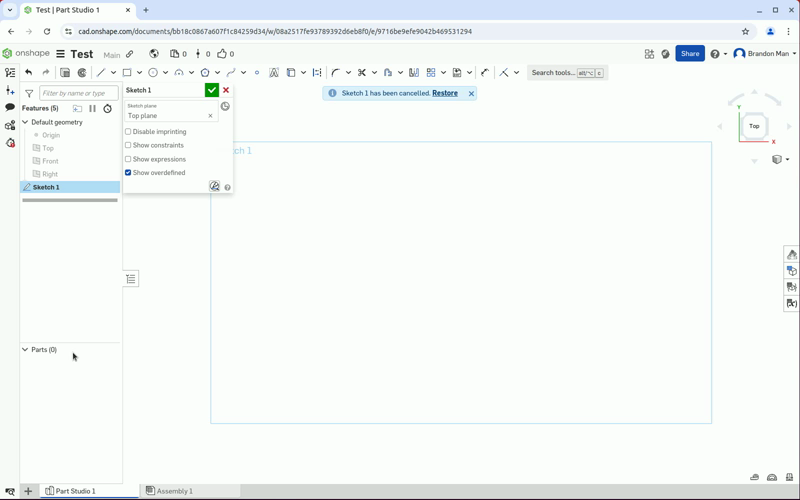
key(c)
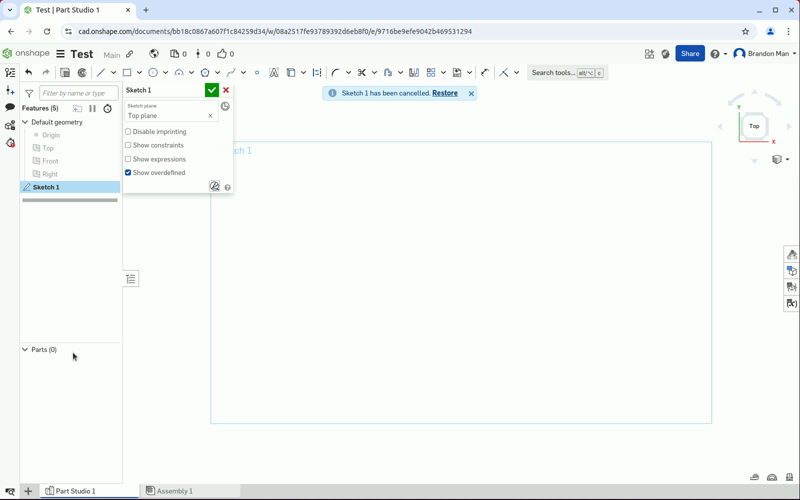
key_down(shift)
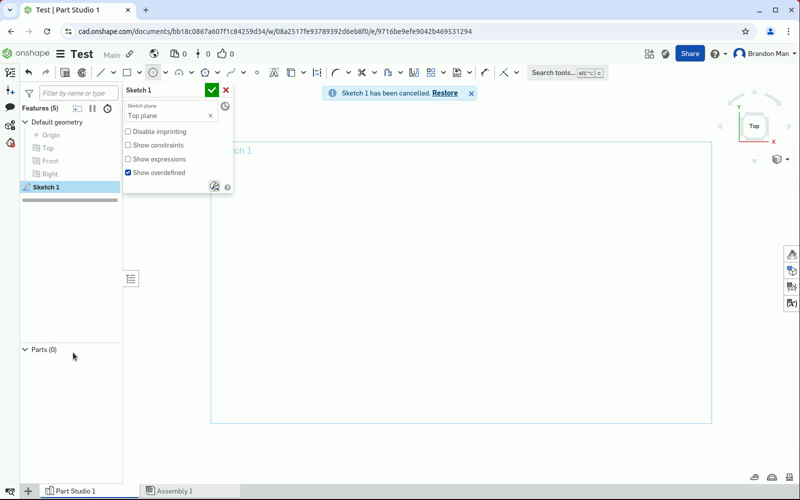
mouse_move(438, 216)
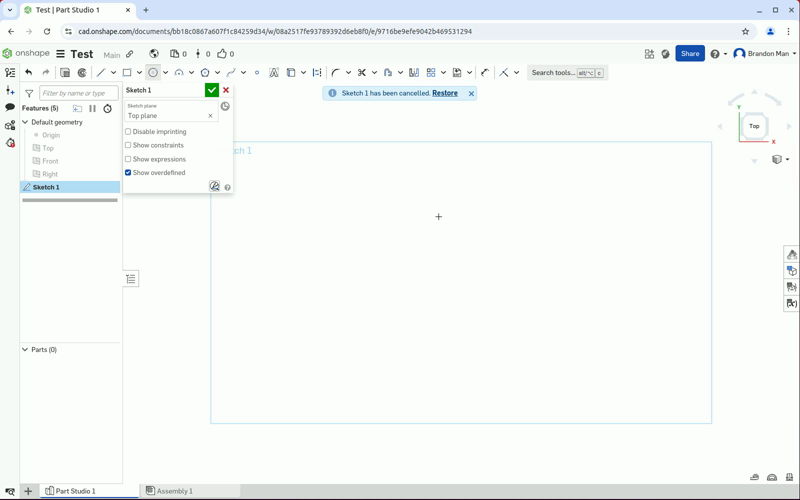
click(438, 216)
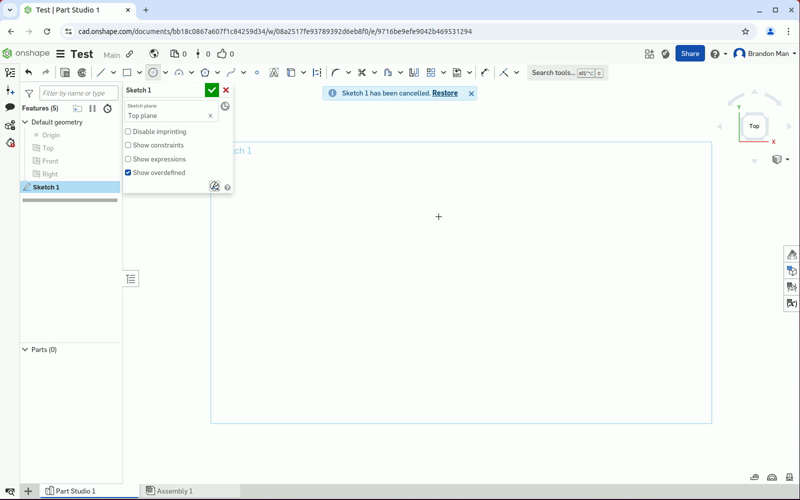
key_up(shift)
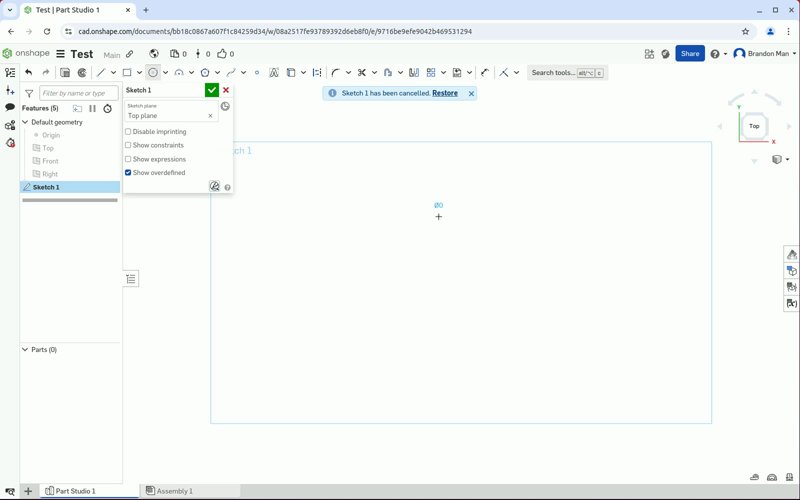
mouse_move(450, 216)
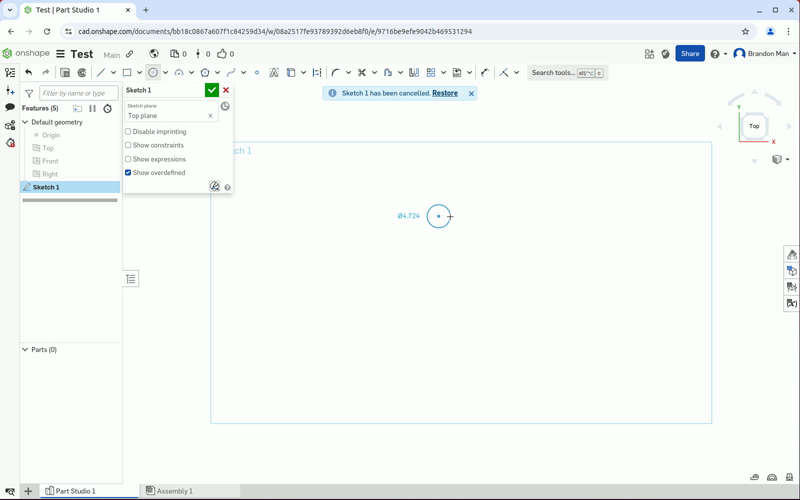
click(450, 216)
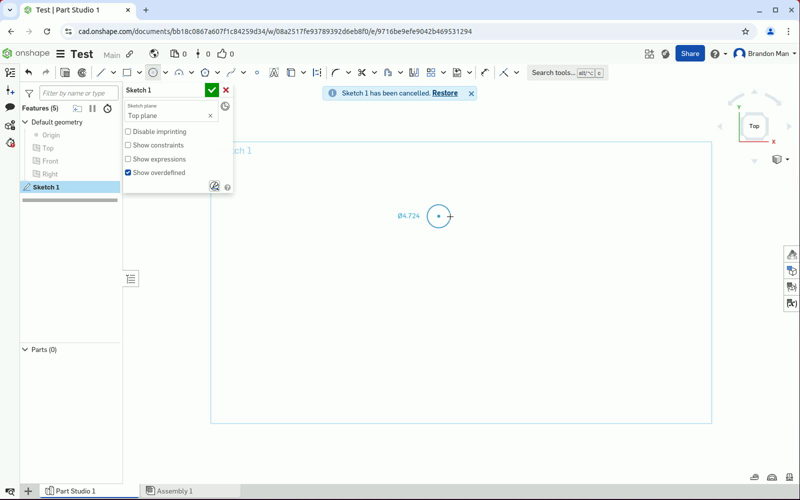
key(esc)
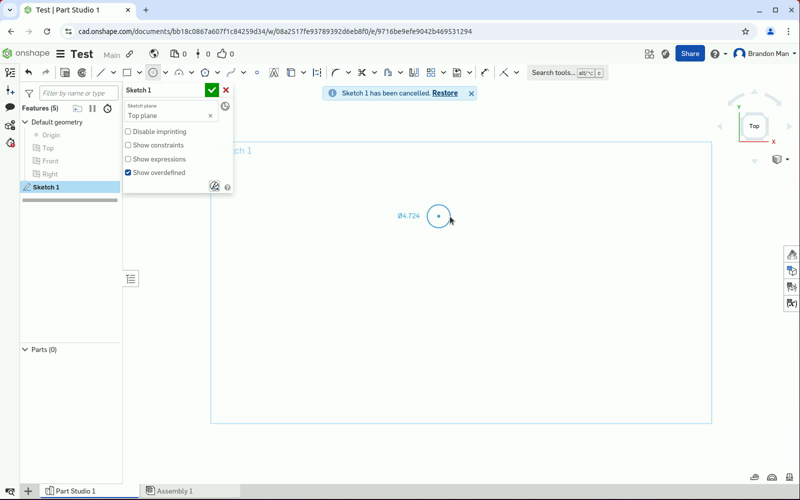
mouse_move(440, 215)
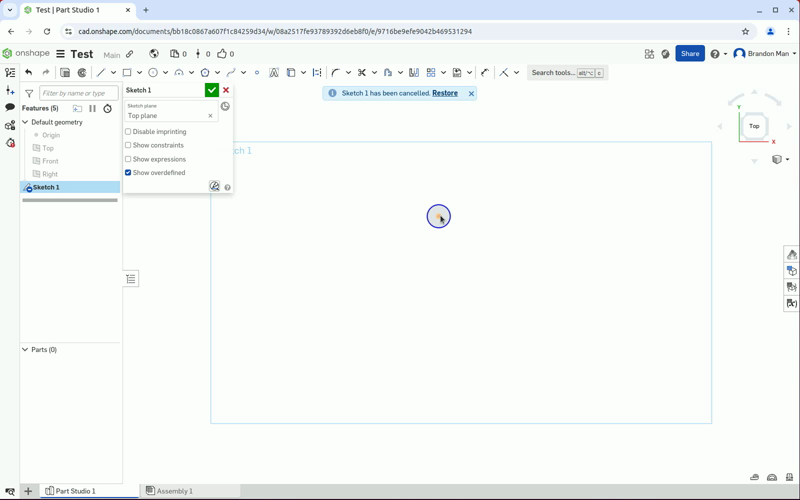
scroll(6)
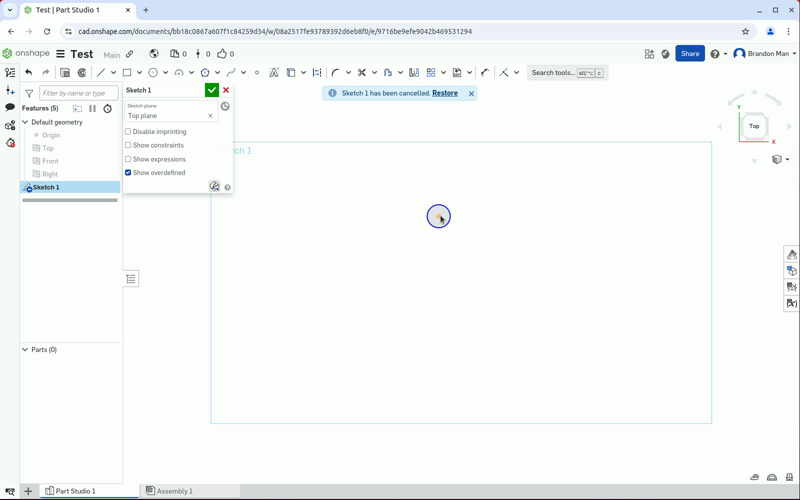
scroll(6)
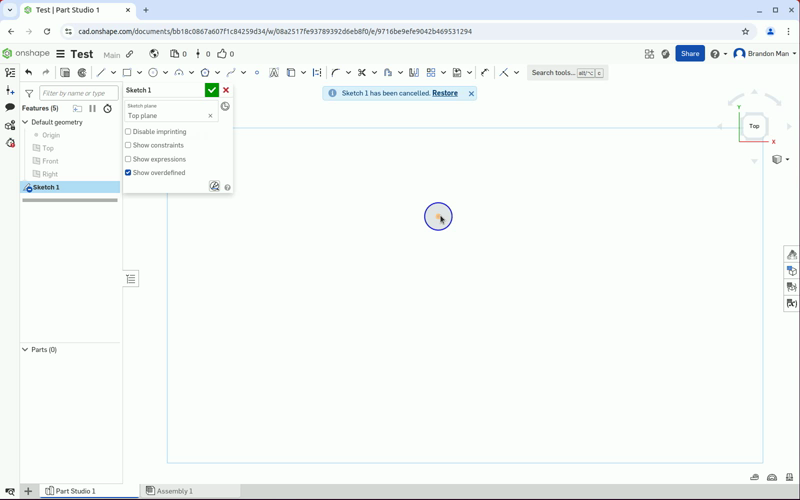
scroll(6)
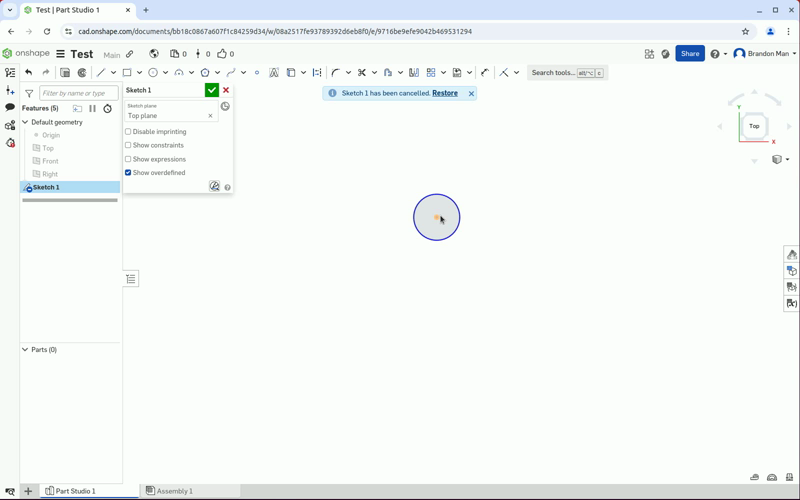
scroll(6)
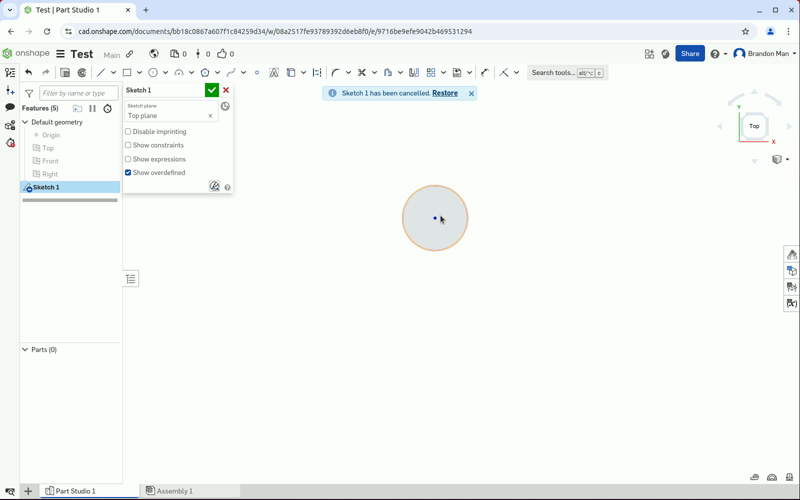
scroll(6)
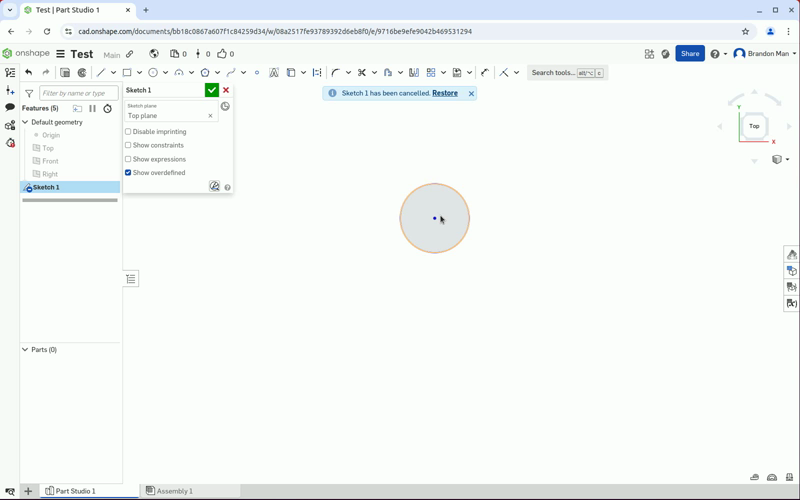
scroll(6)
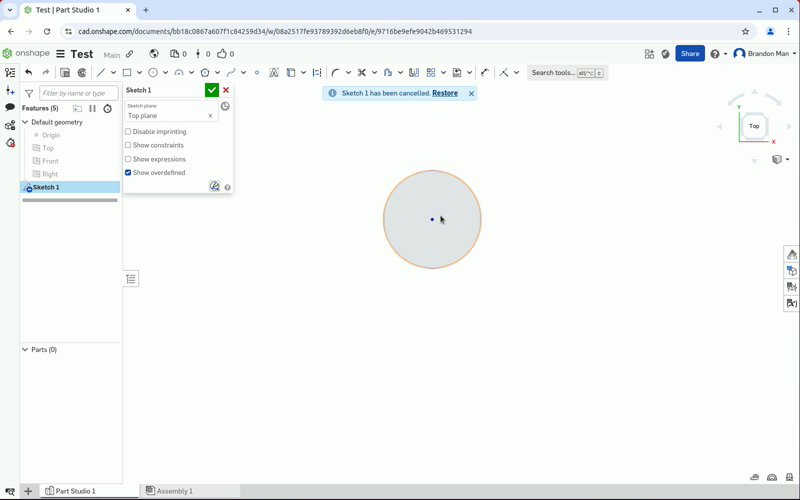
scroll(6)
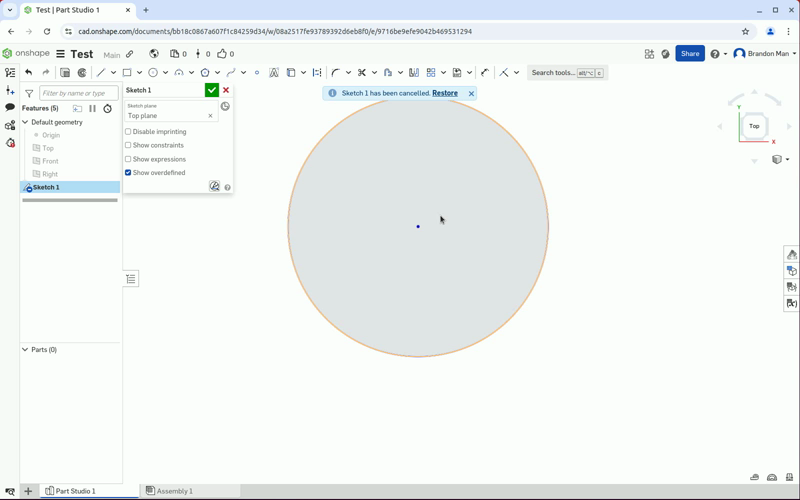
click(440, 215)
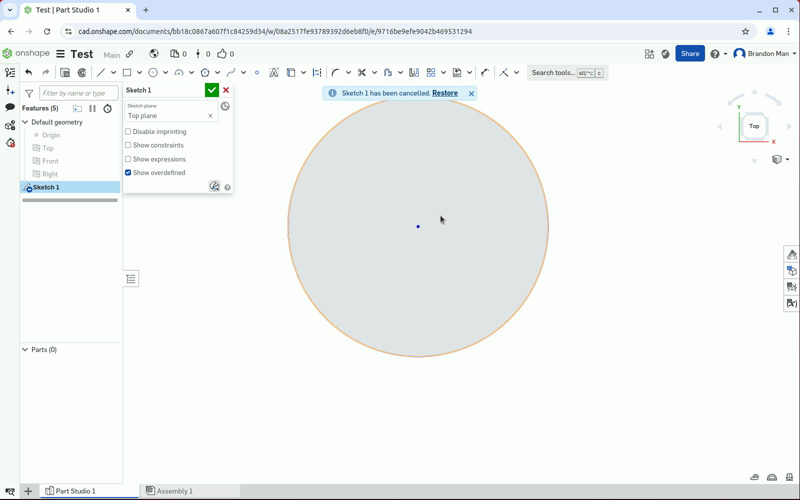
scroll(-6)
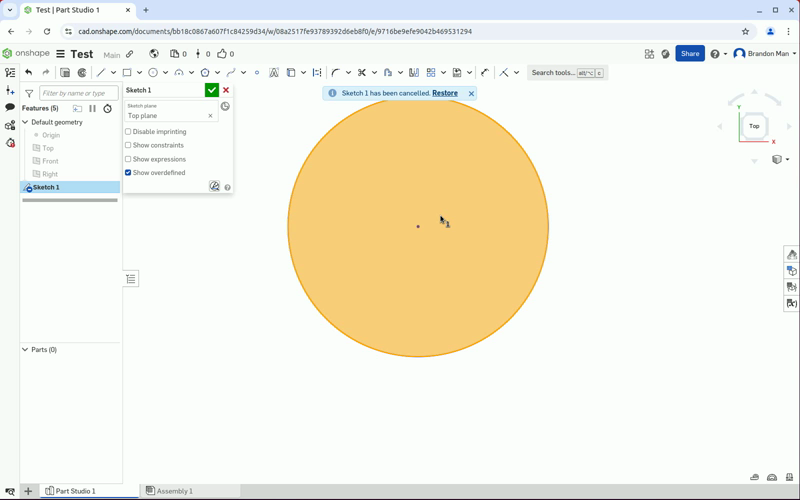
scroll(-6)
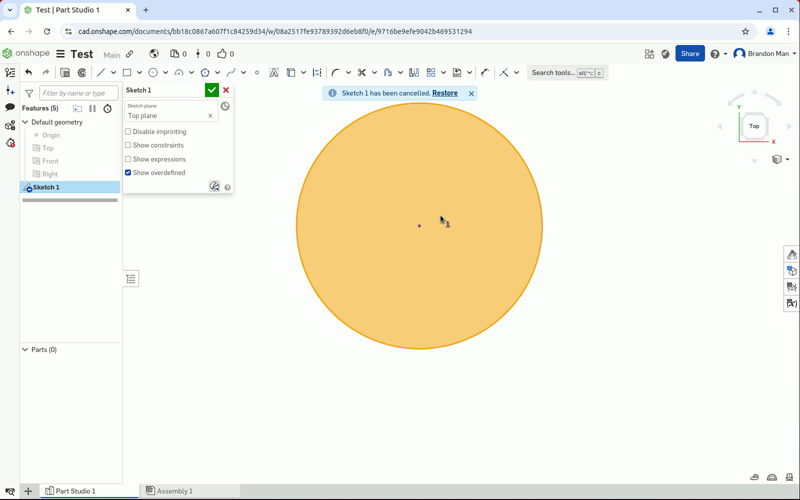
scroll(-6)
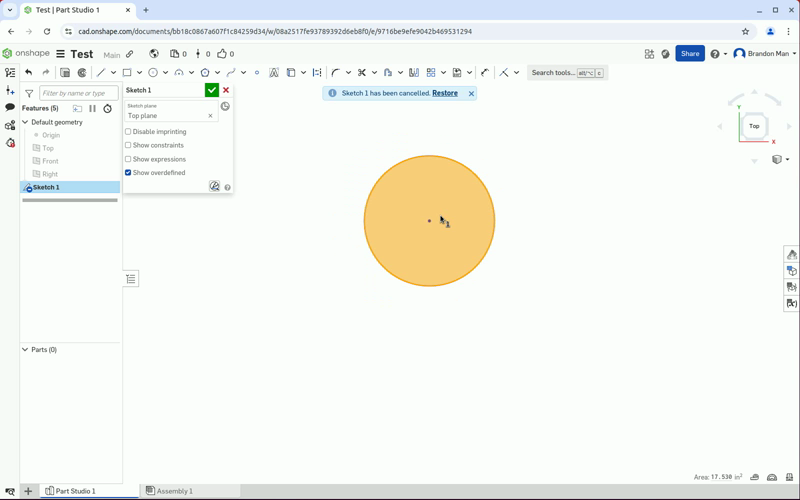
scroll(-6)
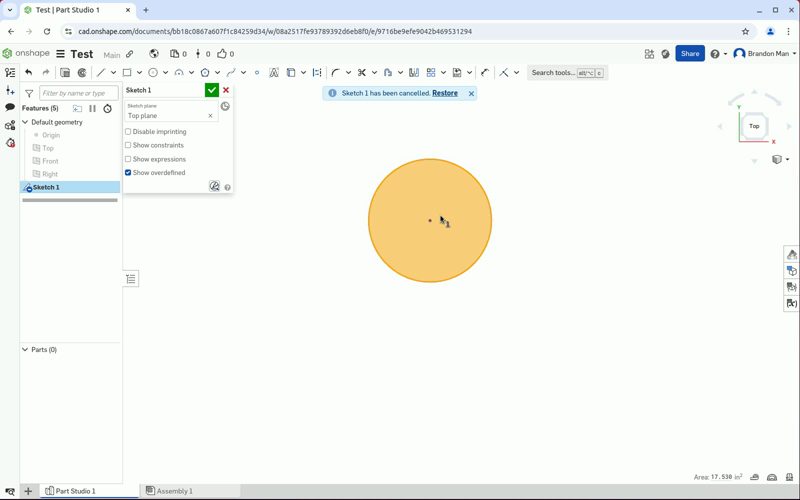
scroll(-6)
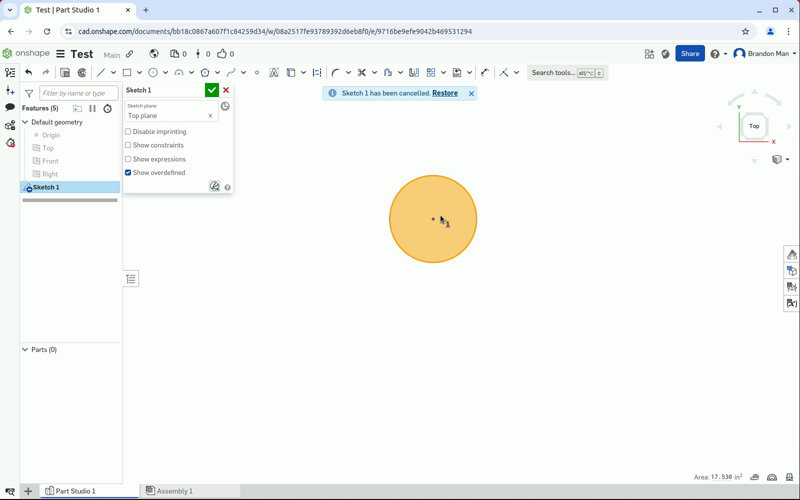
scroll(-6)
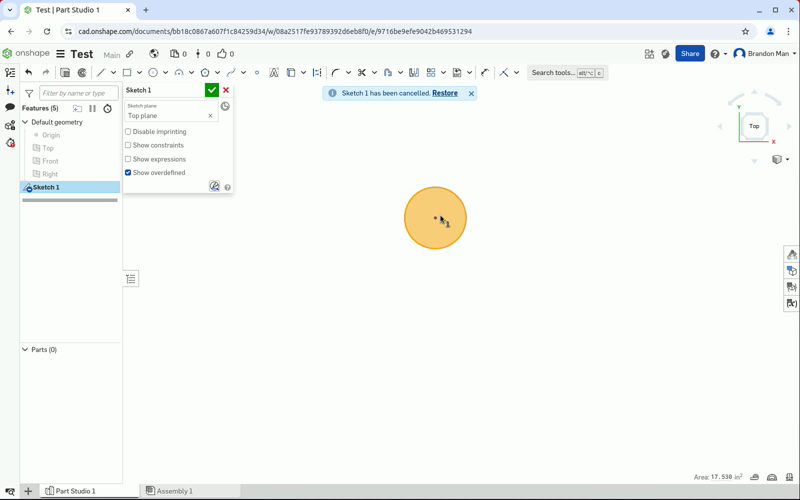
scroll(-6)
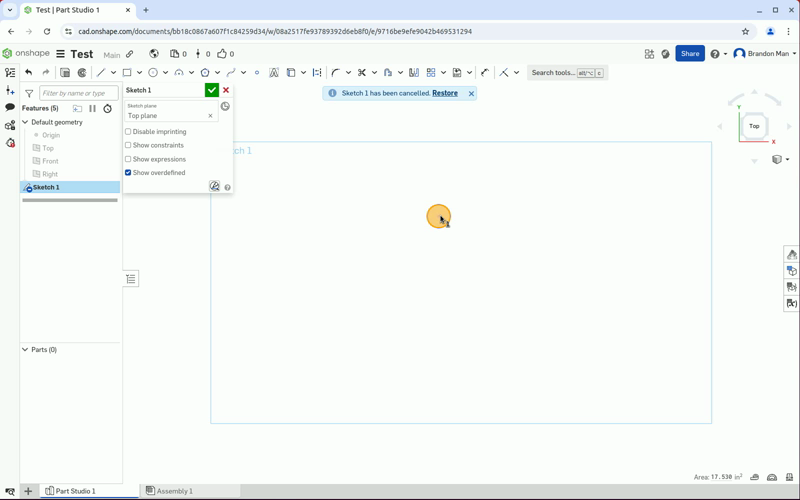
mouse_move(73, 352)
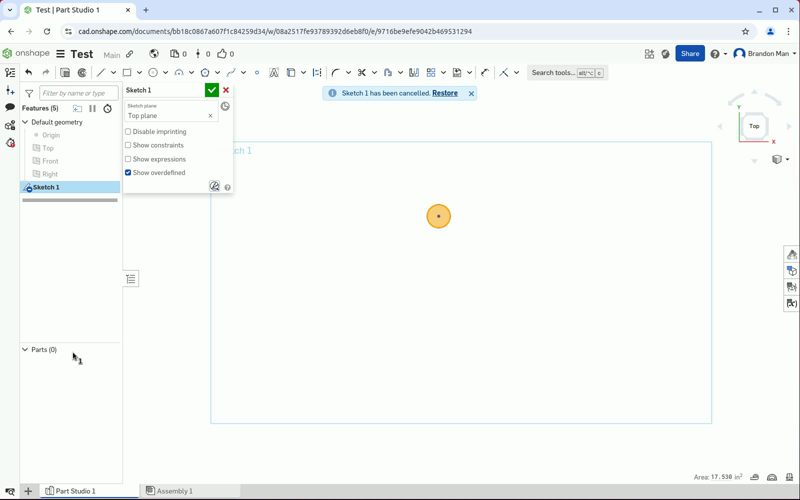
key(shift+y)
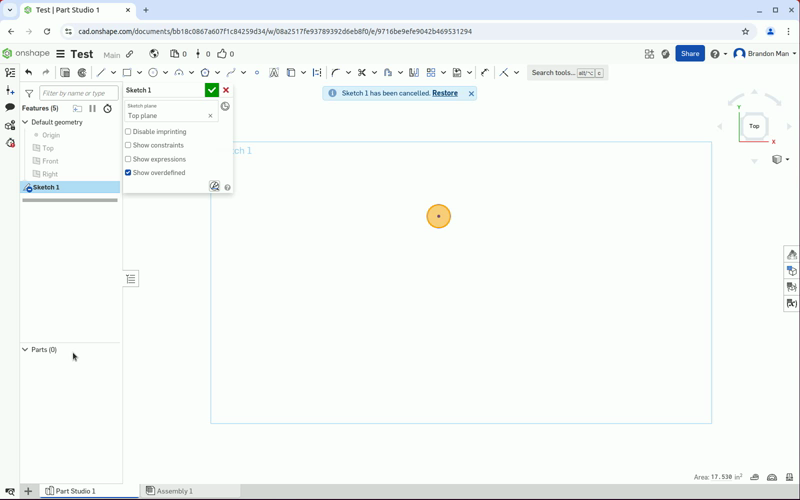
key(shift+e)
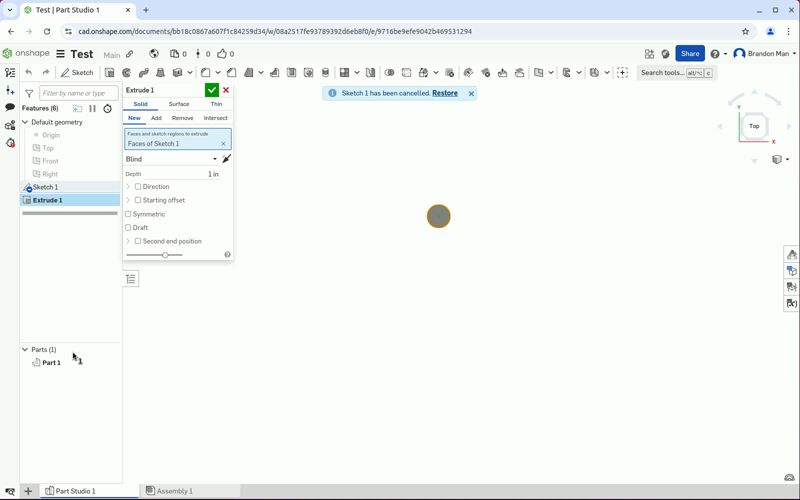
mouse_move(143, 106)
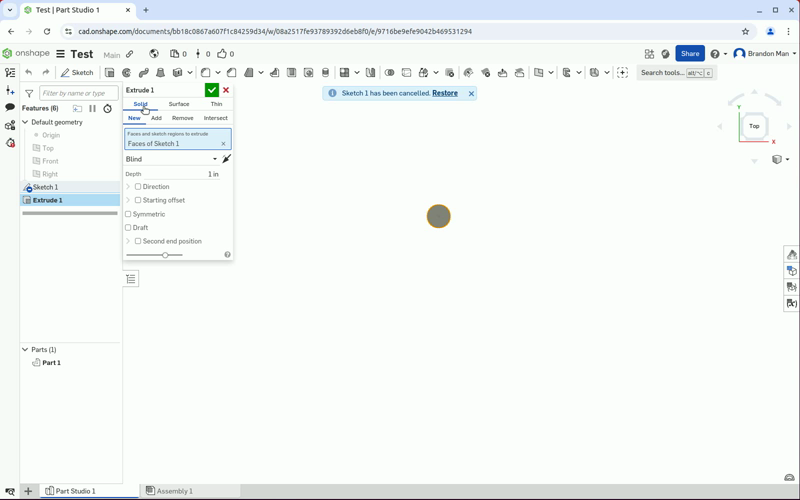
click(143, 106)
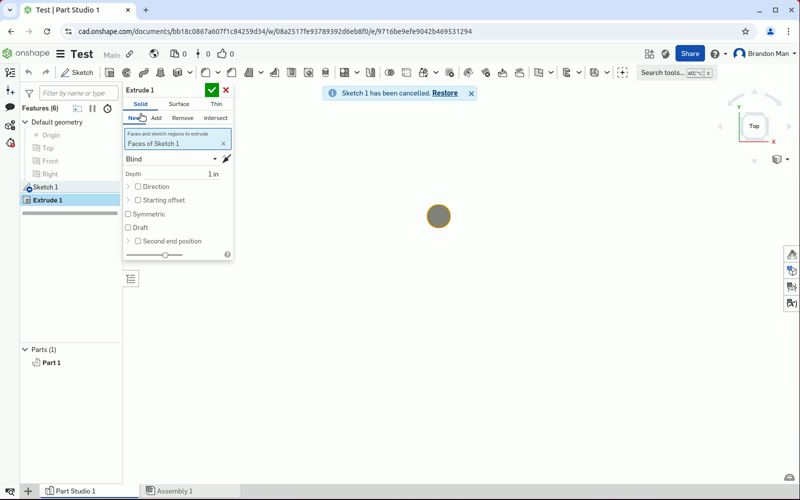
mouse_move(137, 120)
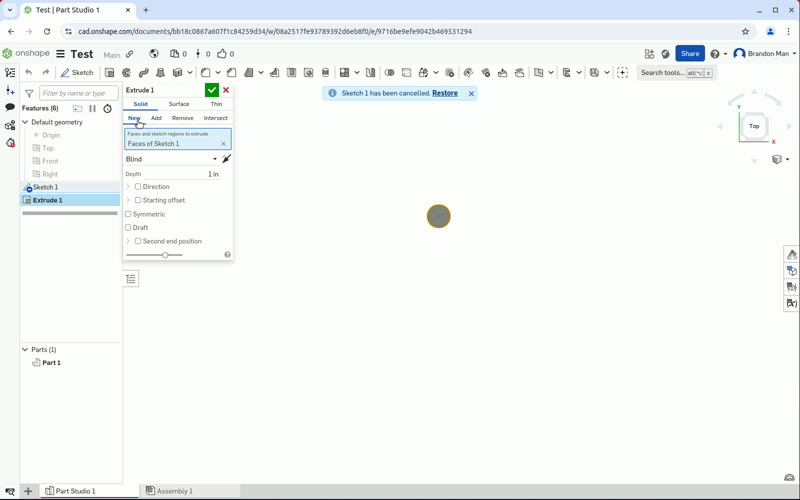
click(137, 120)
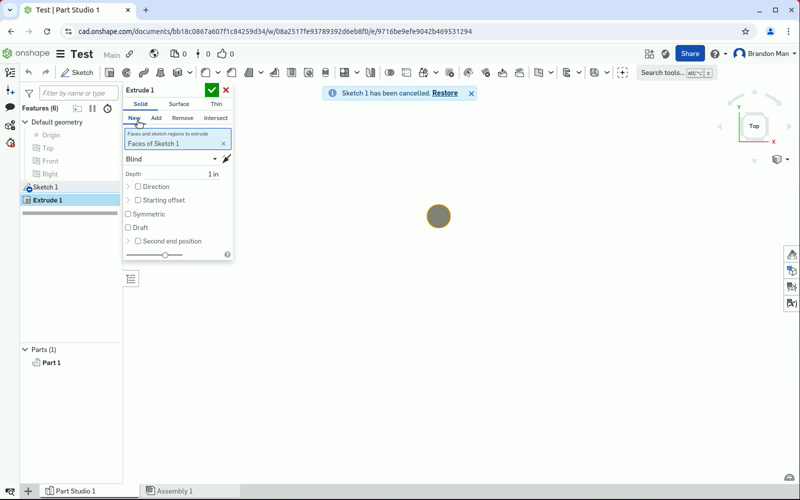
key(tab, 4)
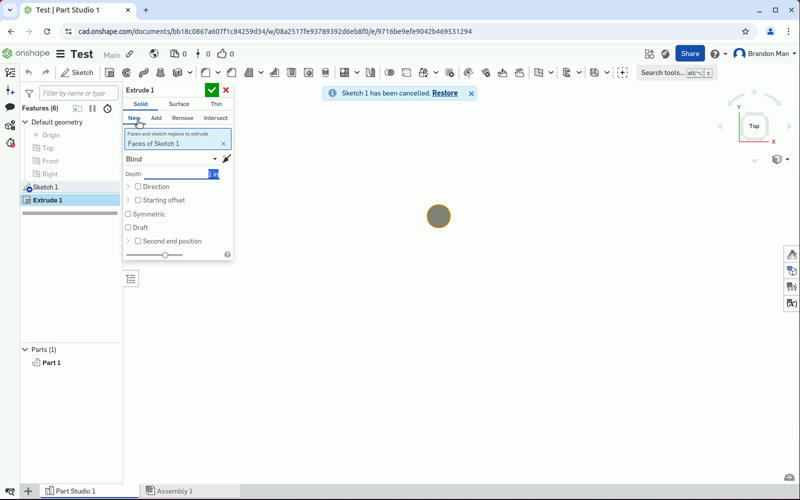
text(23.108)
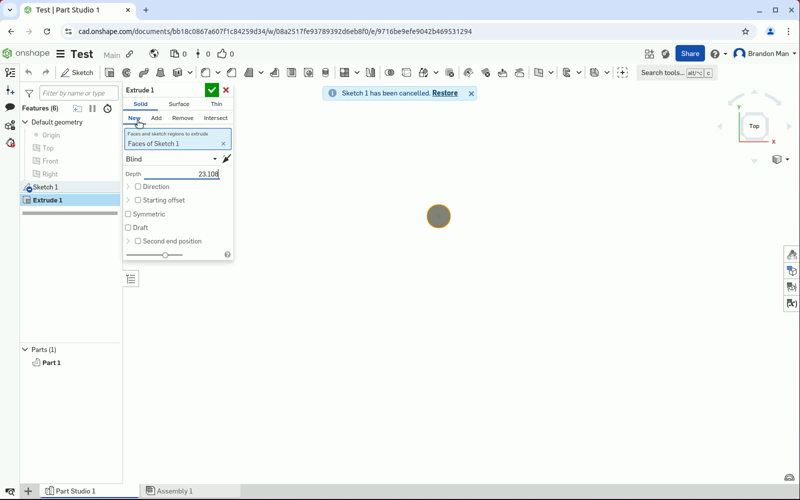
key(enter)
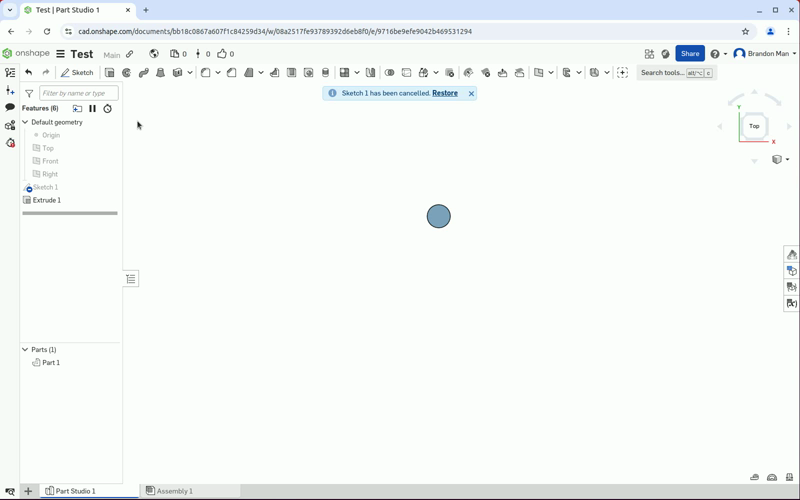
key(shift+h)
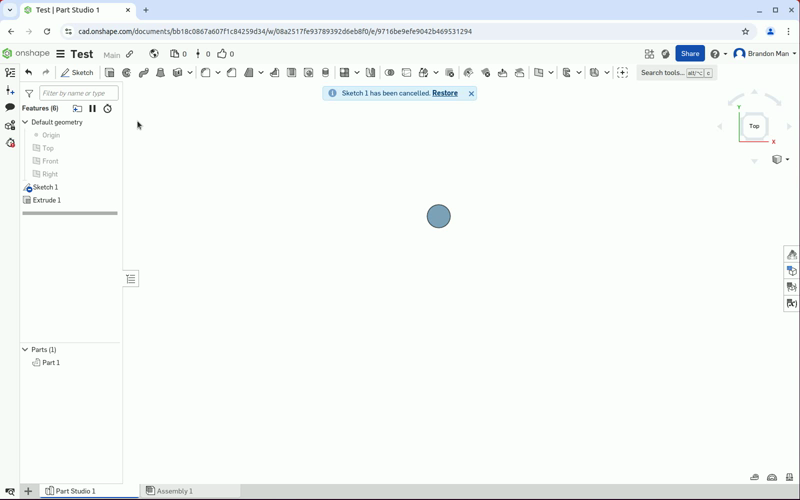
key(shift+h)
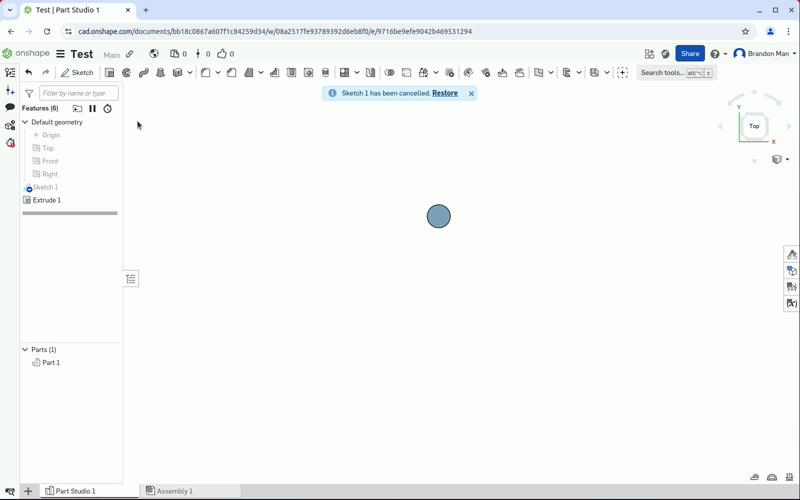
mouse_move(73, 189)
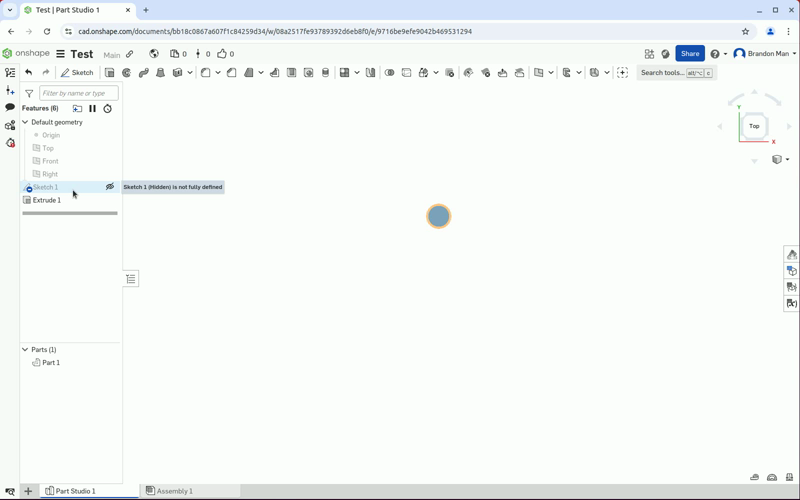
click(73, 189)
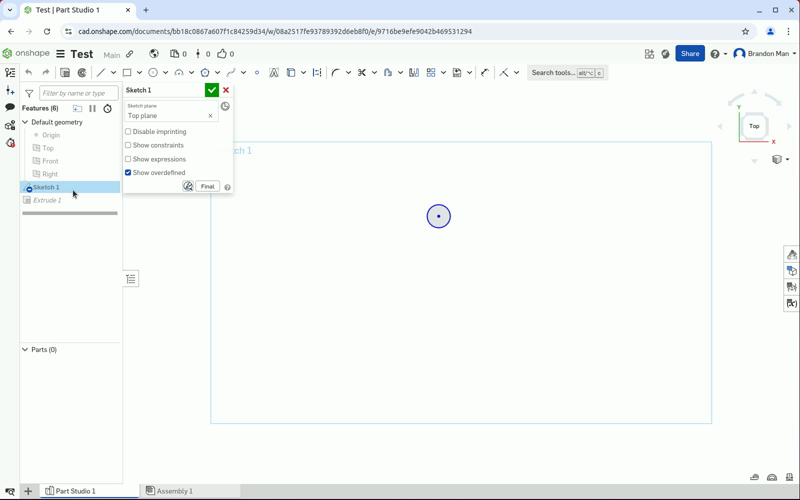
mouse_move(229, 92)
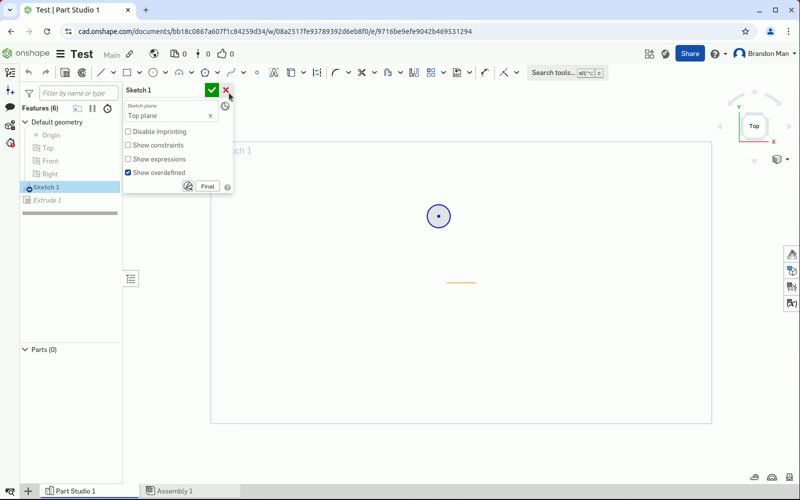
click(229, 92)
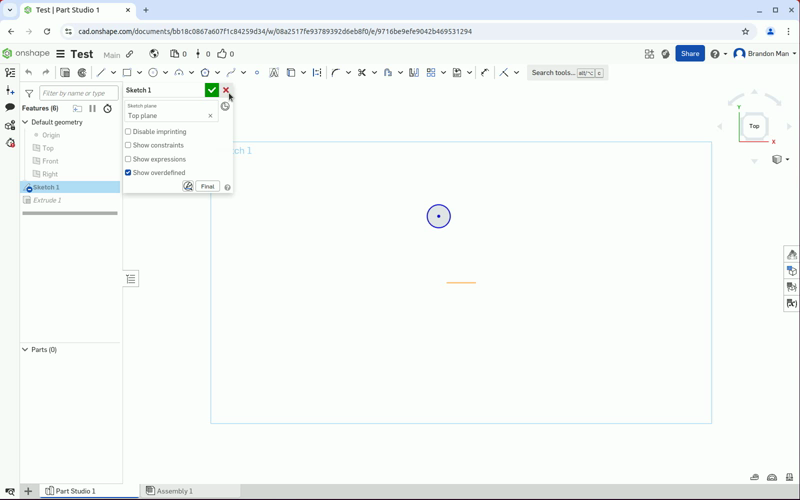
key(shift+s)
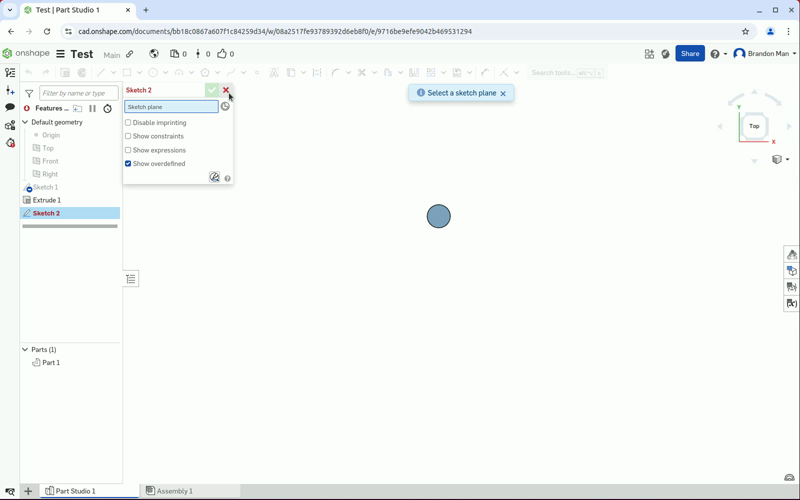
mouse_move(73, 150)
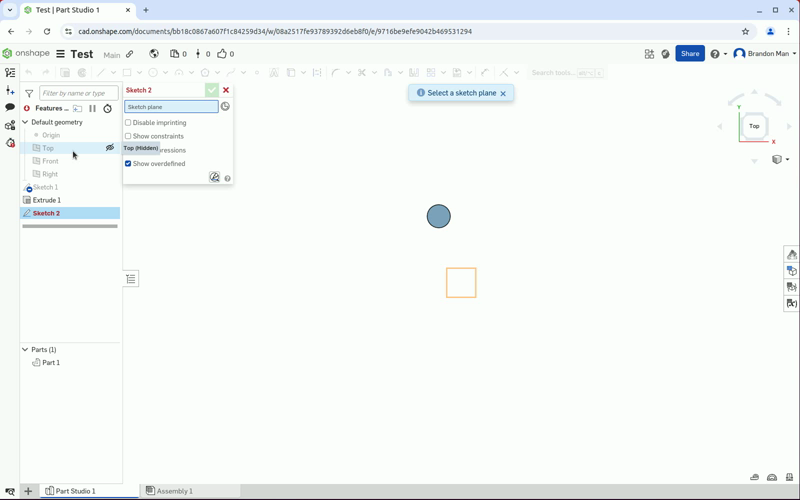
click(73, 150)
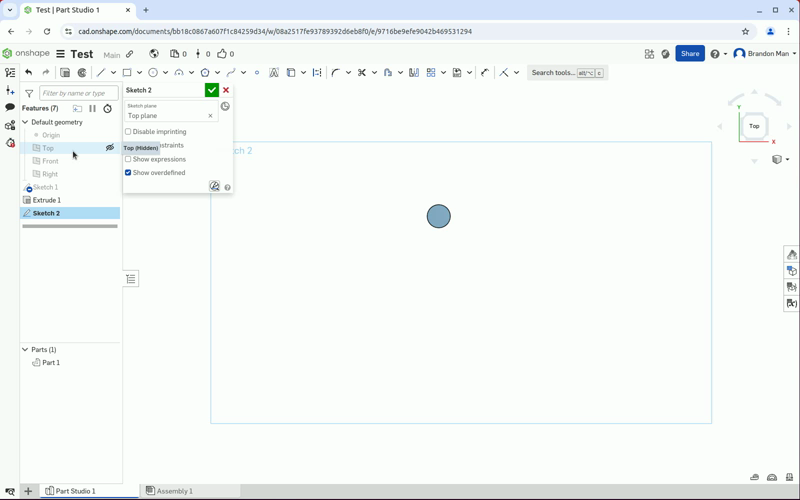
mouse_move(73, 352)
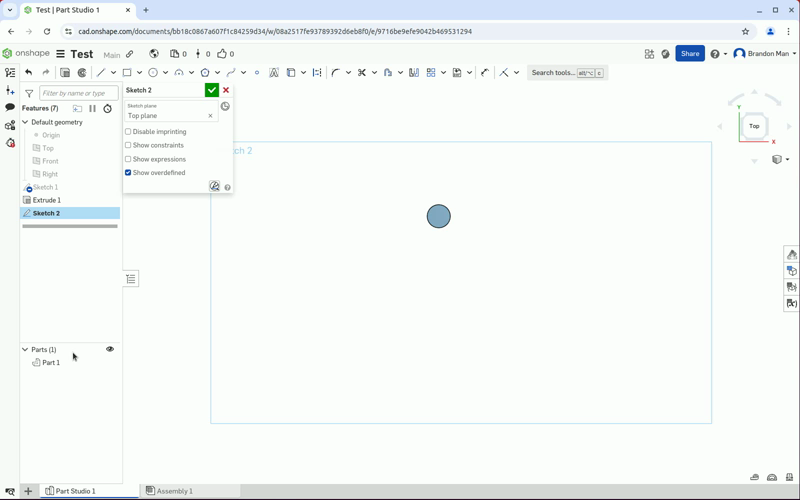
key(y)
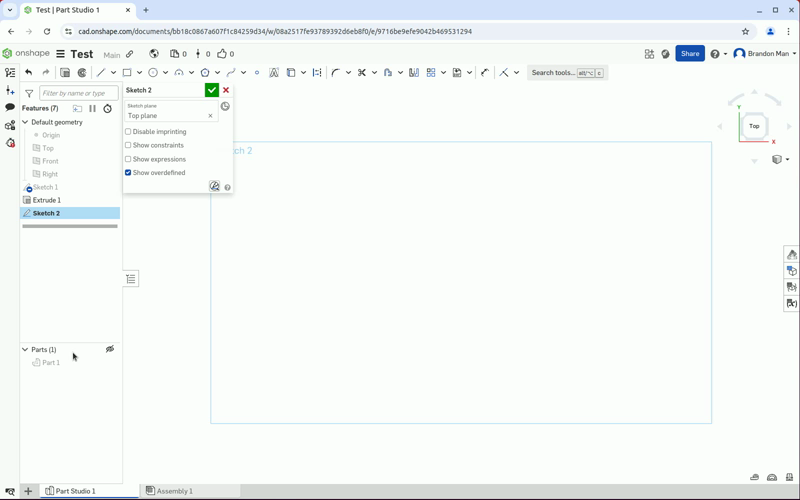
key(l)
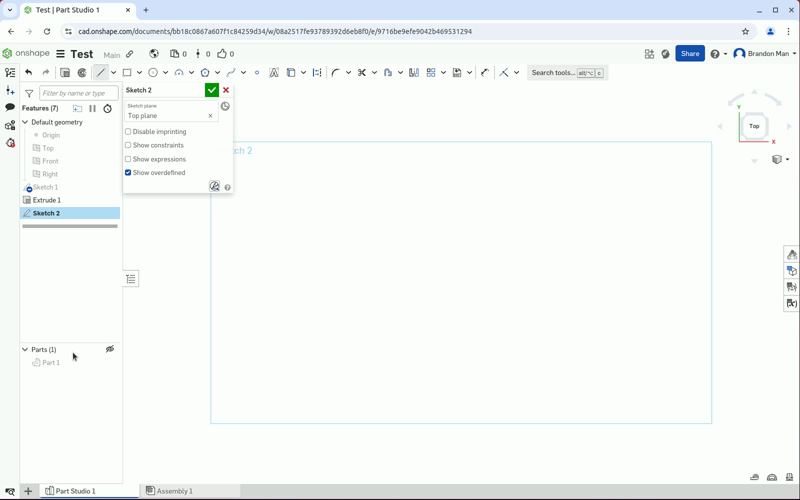
key_down(shift)
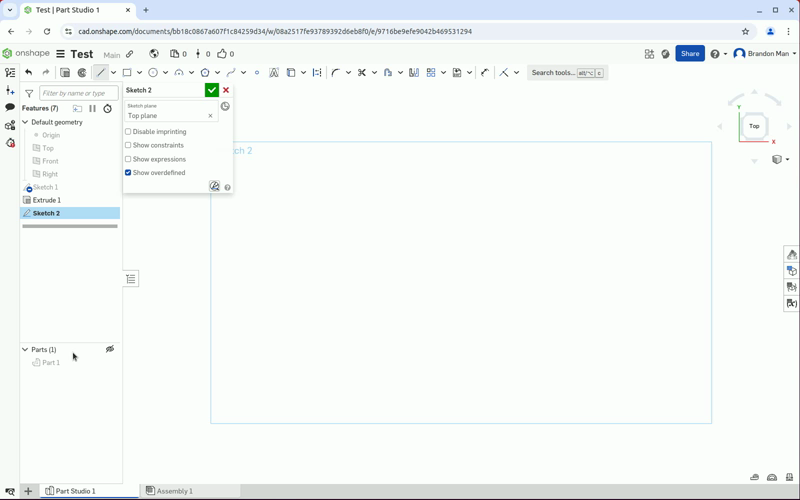
mouse_move(416, 328)
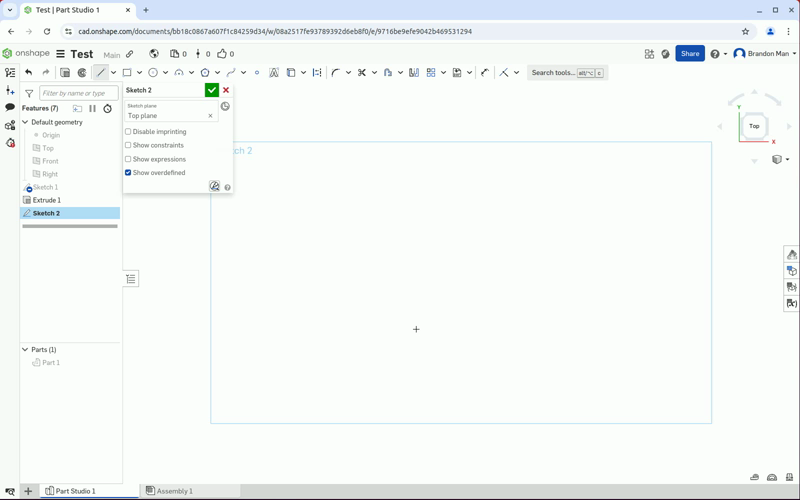
click(416, 328)
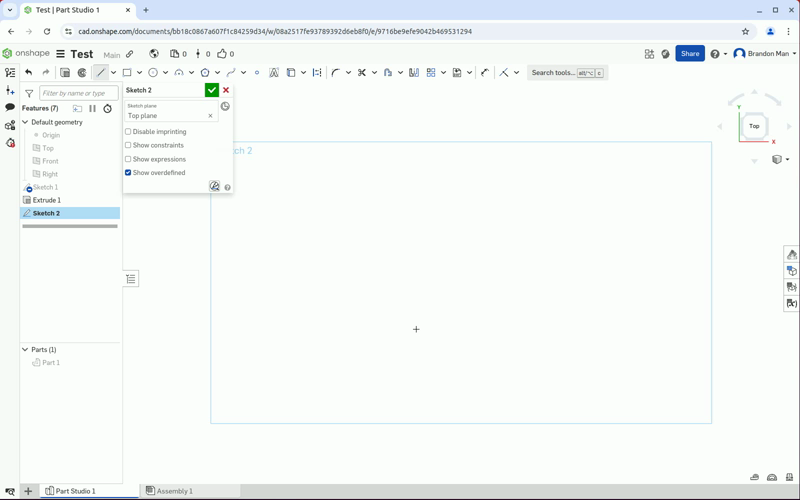
key_up(shift)
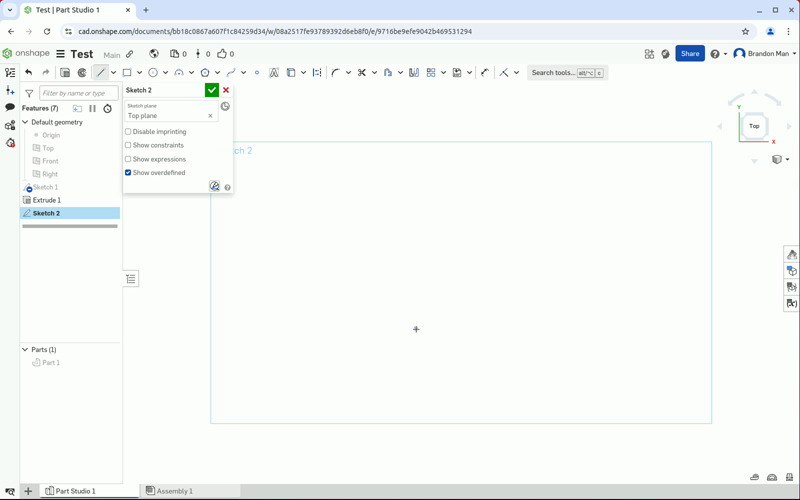
key_down(shift)
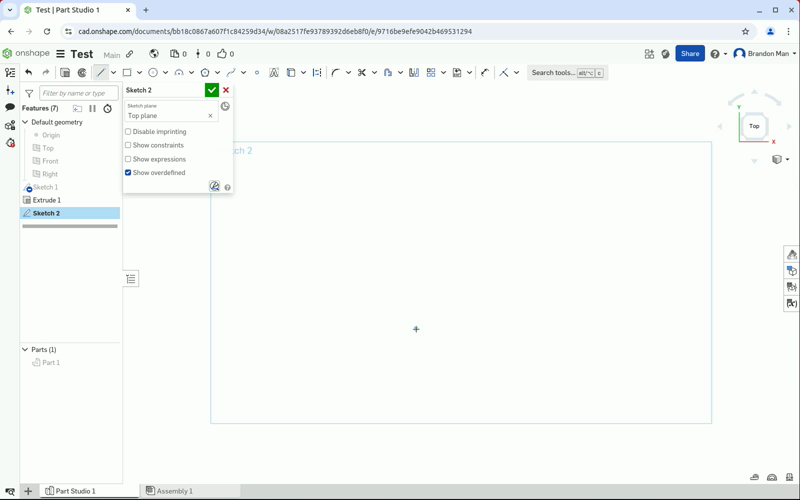
mouse_move(446, 328)
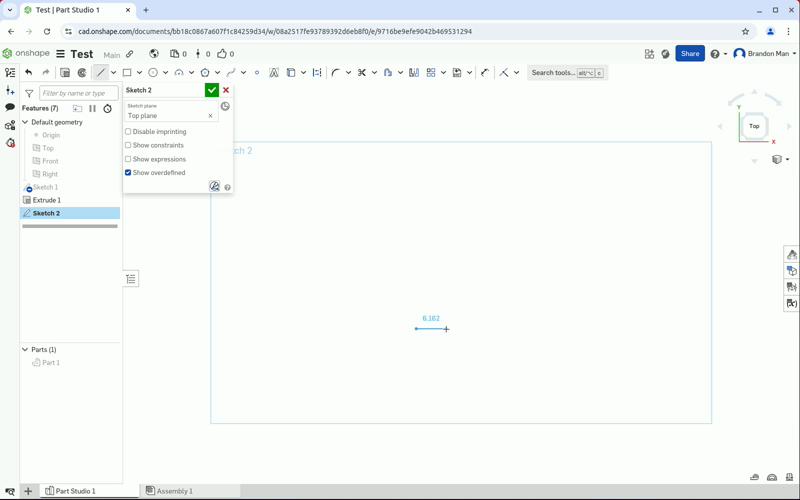
mouse_move(461, 328)
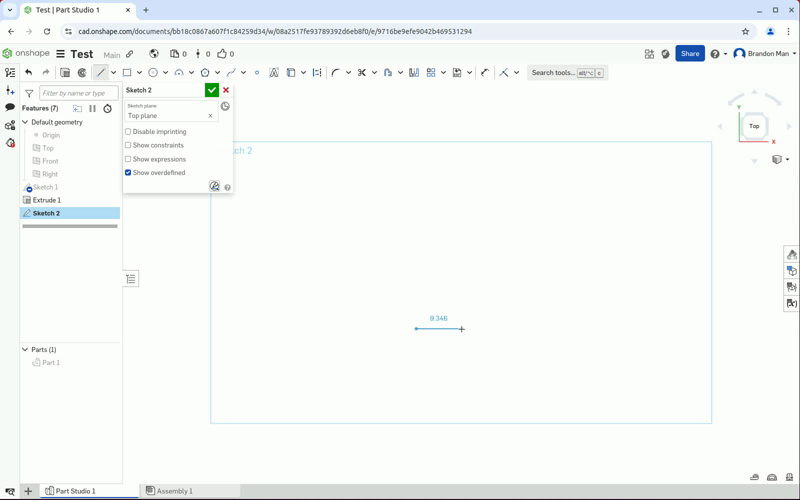
click(461, 328)
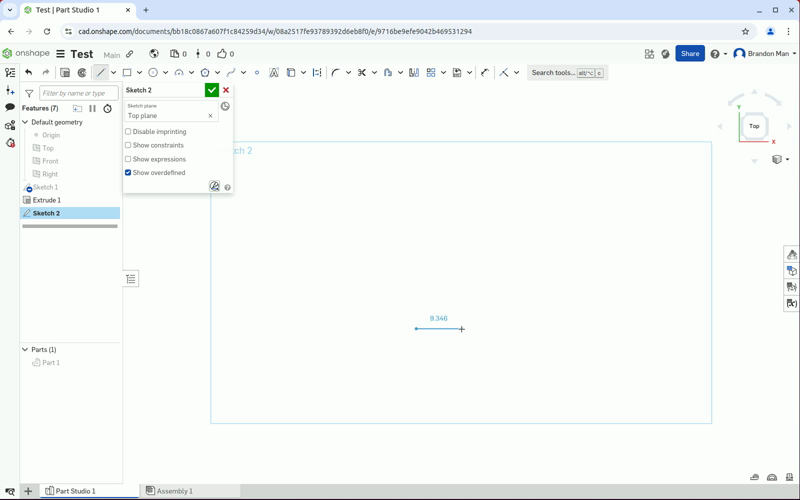
key_up(shift)
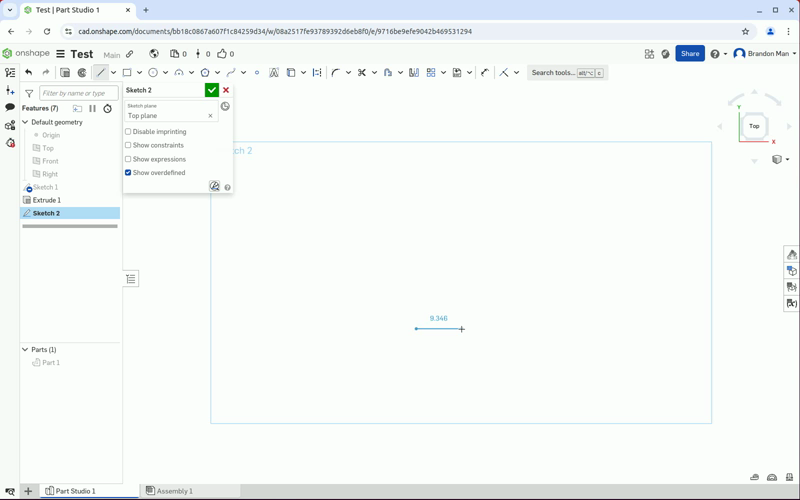
key_down(shift)
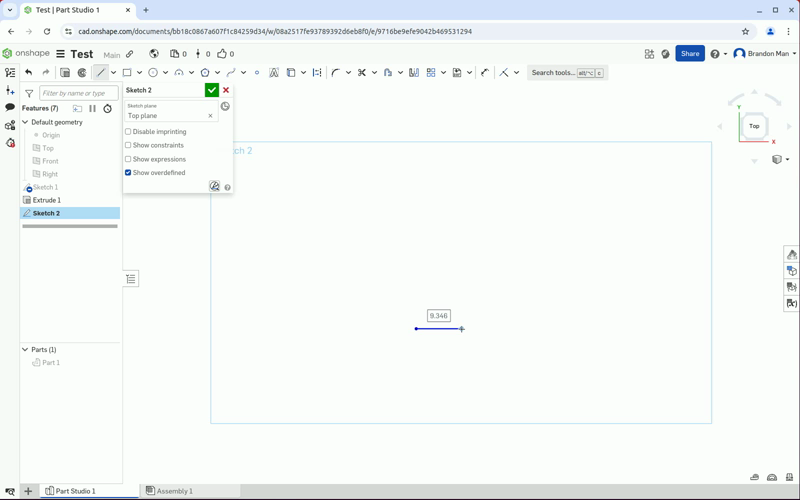
mouse_move(461, 194)
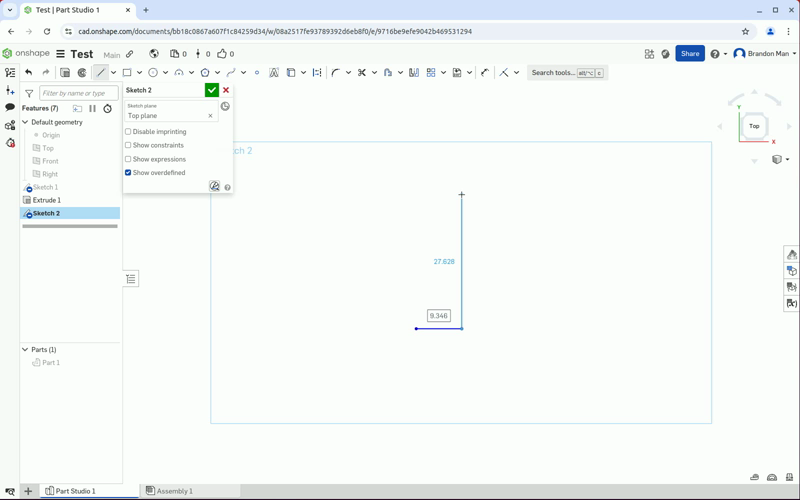
click(461, 194)
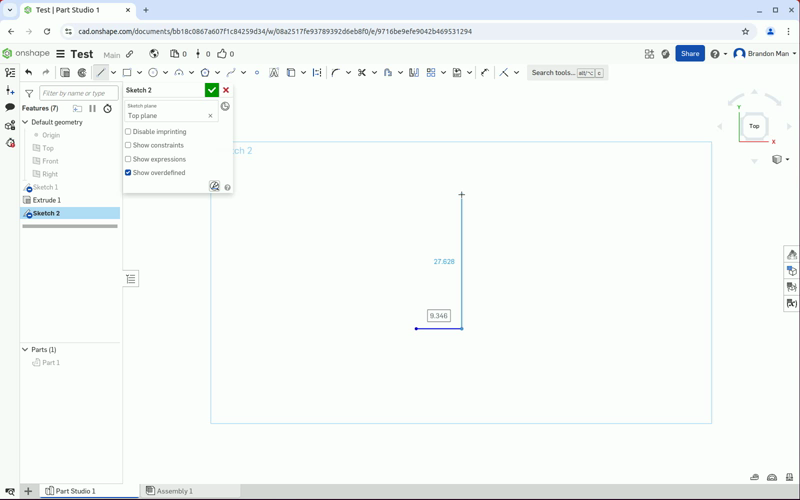
key_up(shift)
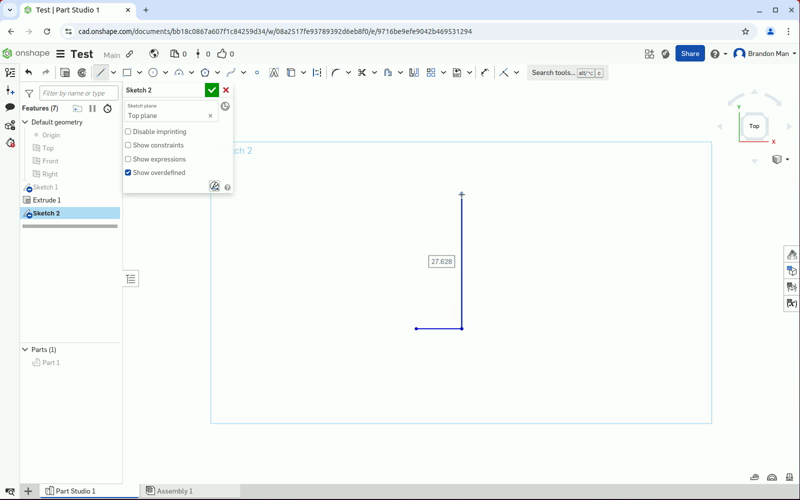
key_down(shift)
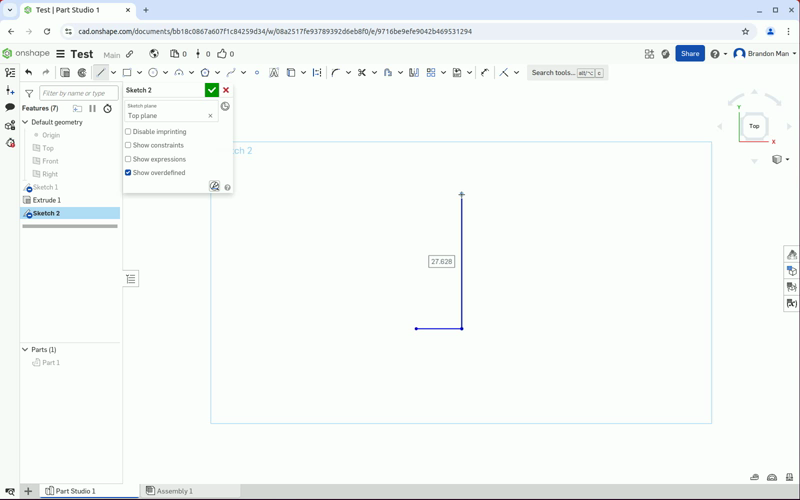
mouse_move(491, 194)
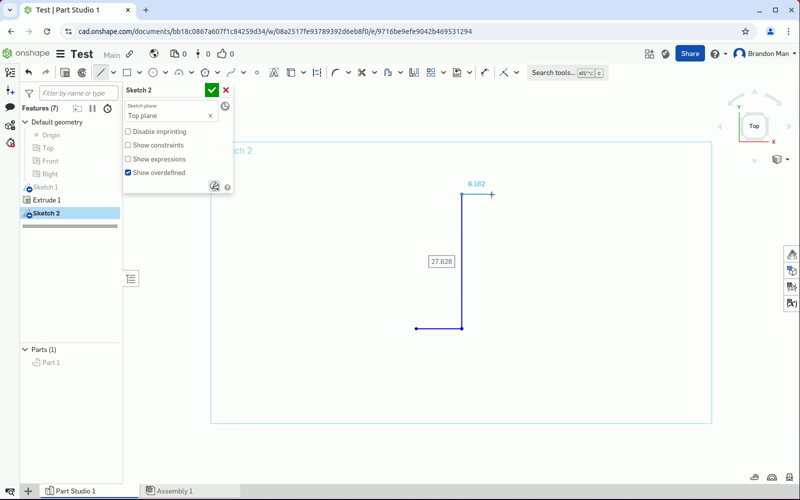
mouse_move(416, 194)
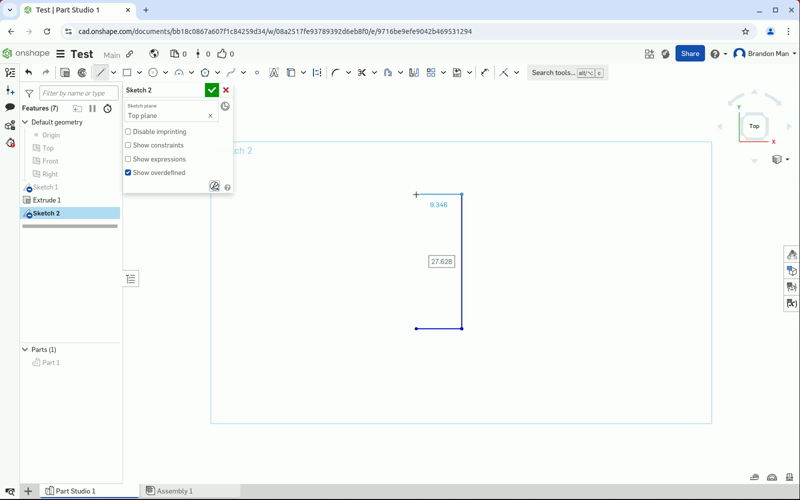
click(416, 194)
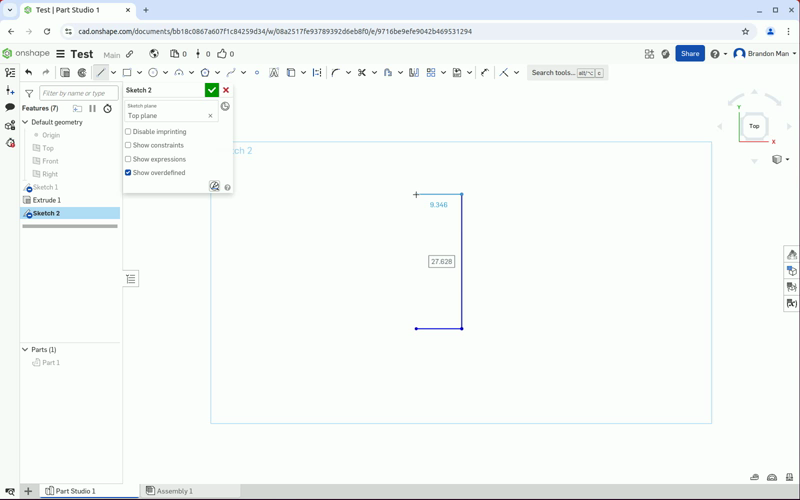
key_up(shift)
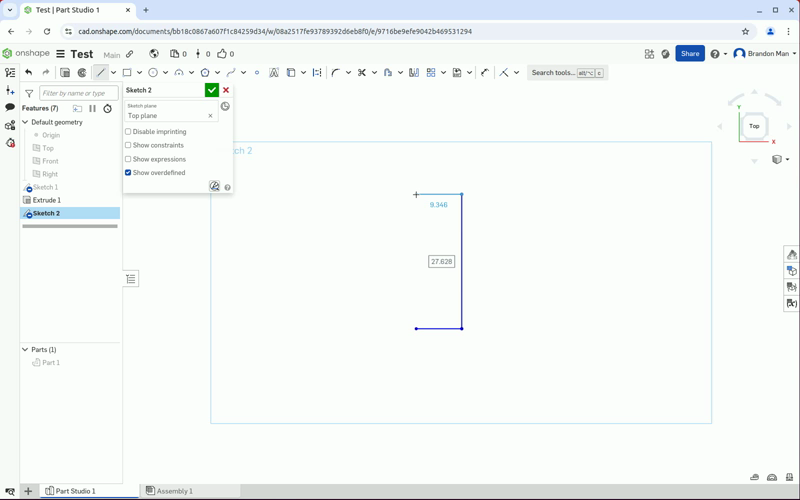
key_down(shift)
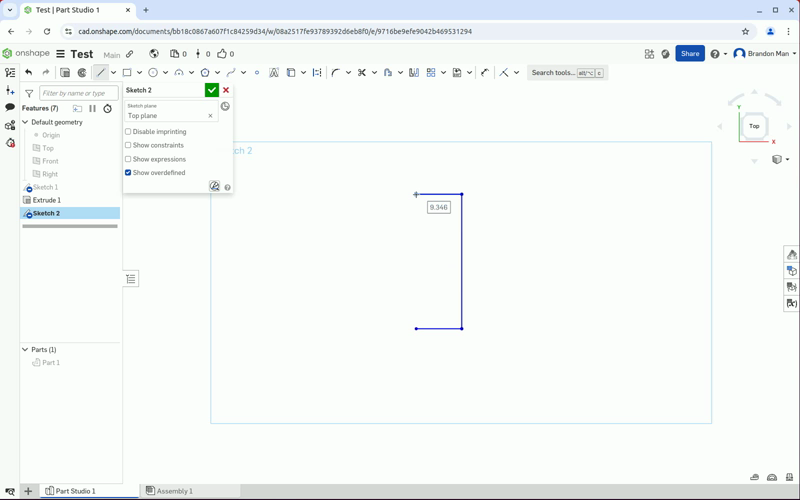
mouse_move(416, 328)
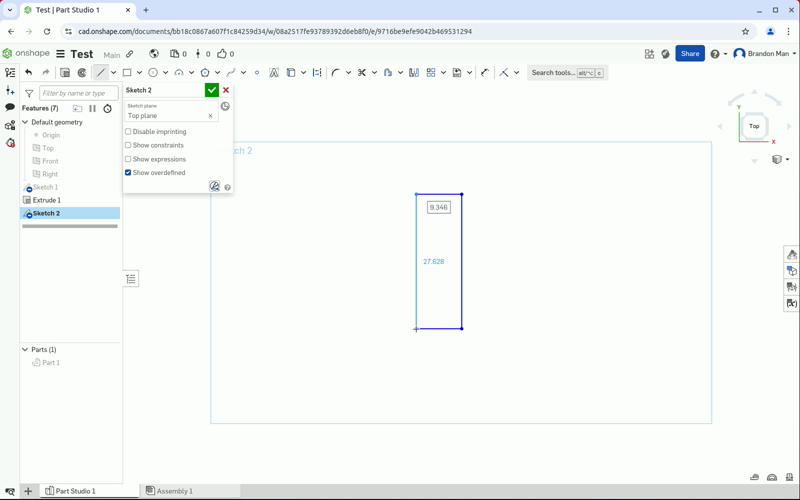
key_up(shift)
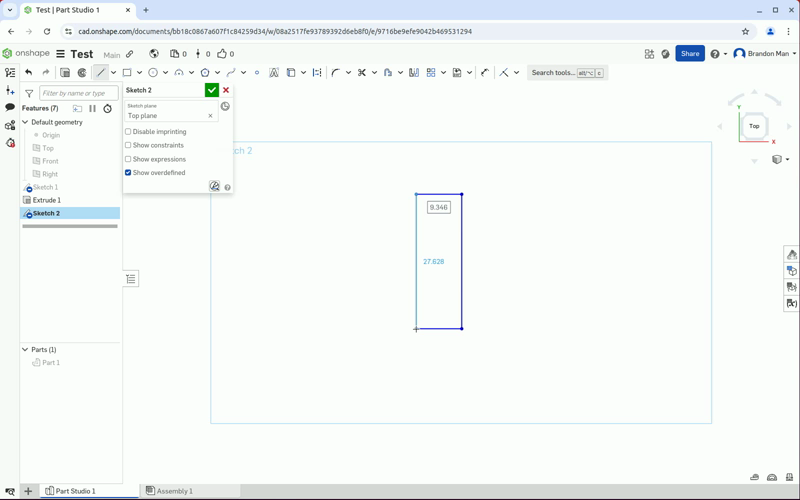
click(416, 328)
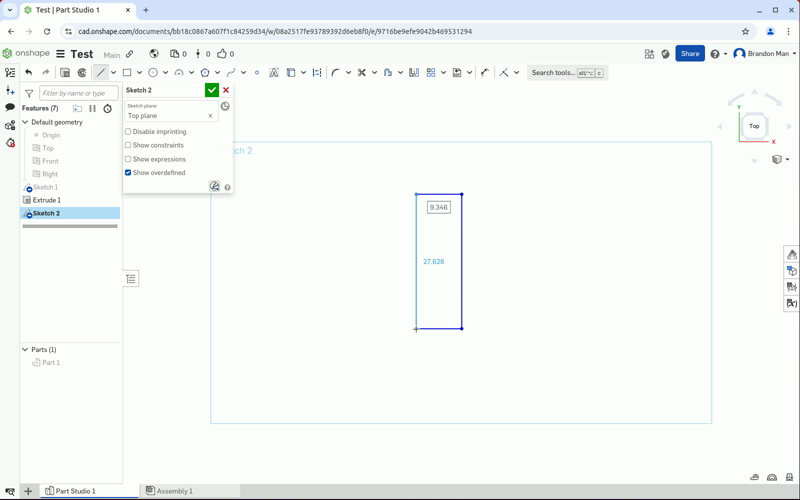
key(esc)
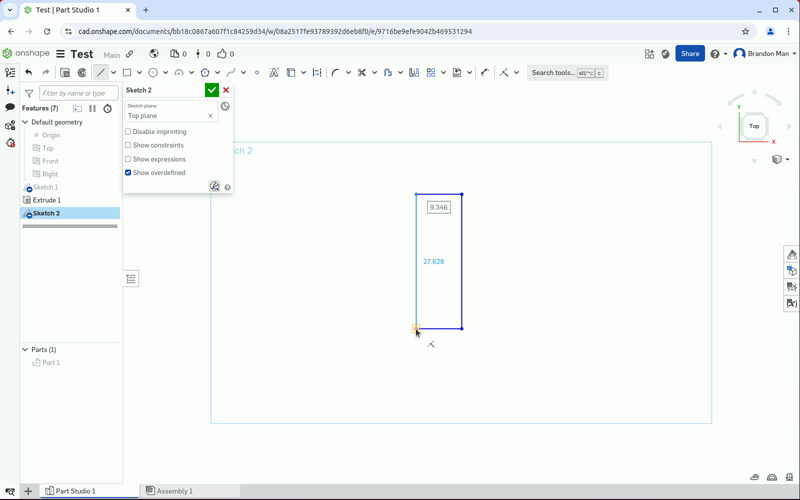
key(c)
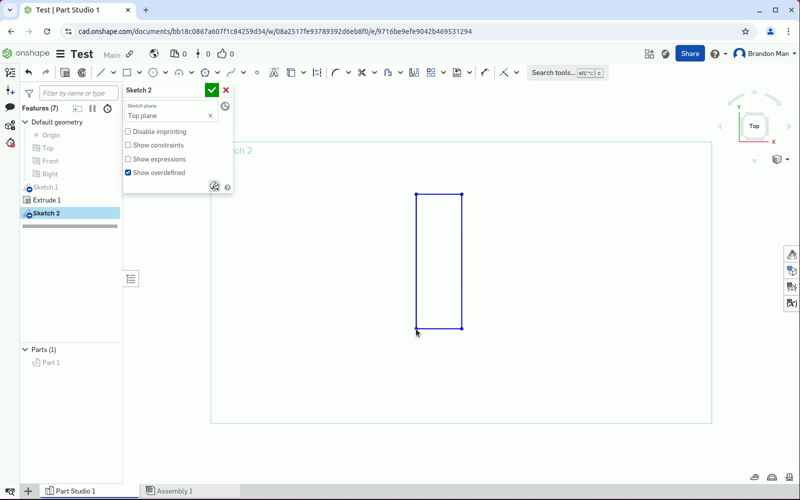
key_down(shift)
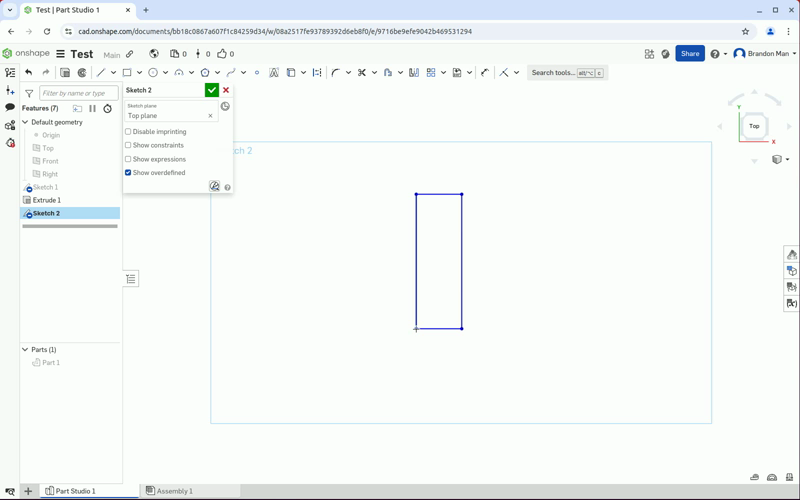
mouse_move(438, 306)
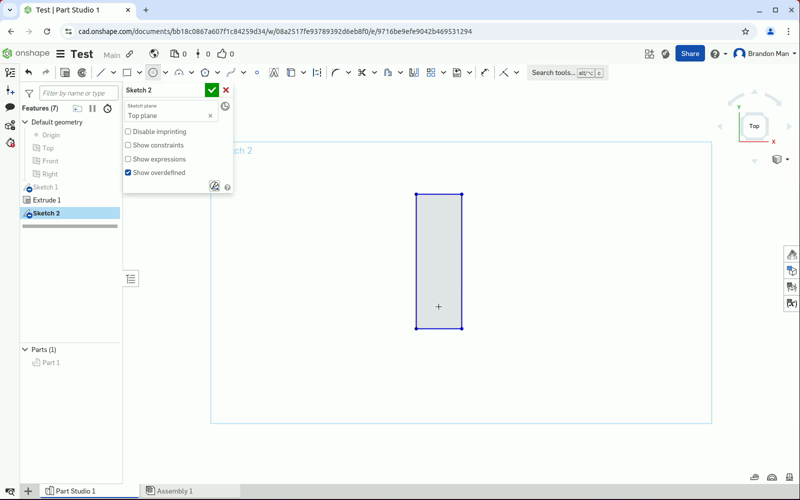
click(438, 306)
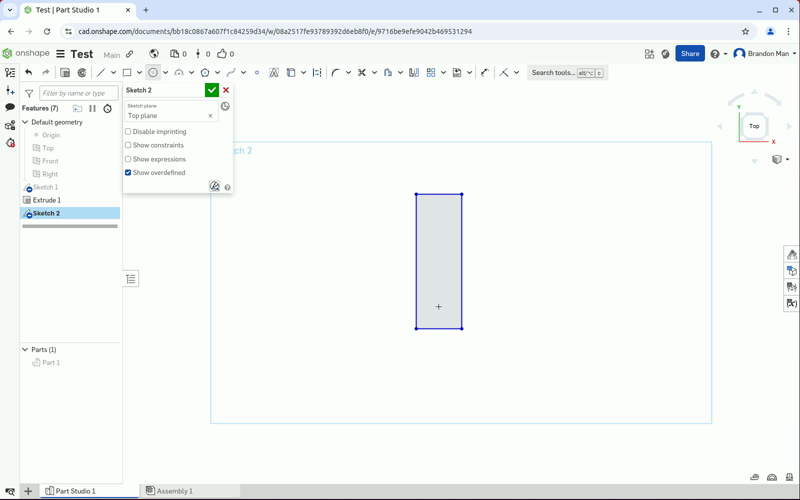
key_up(shift)
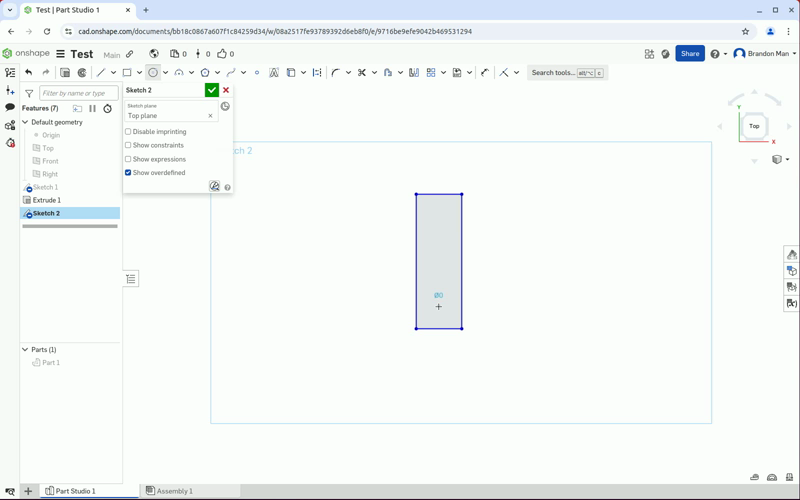
mouse_move(450, 306)
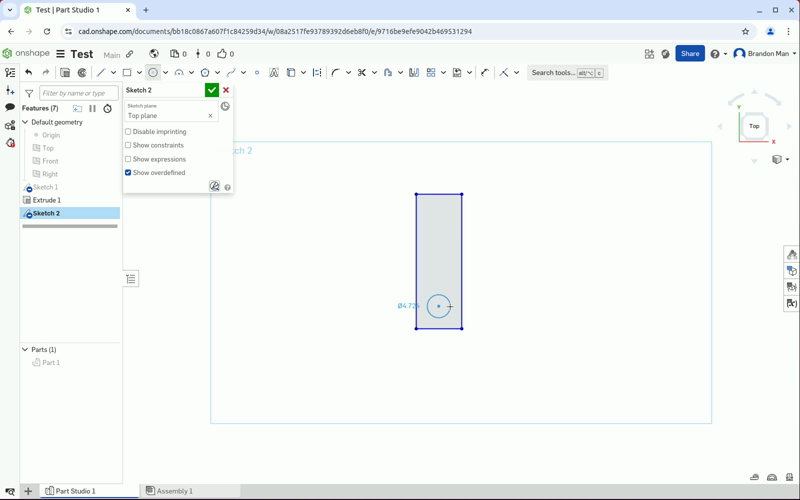
click(450, 306)
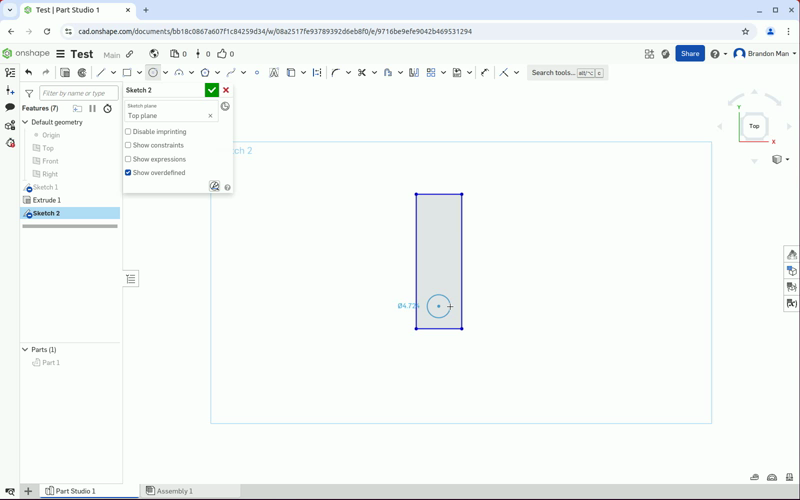
key(esc)
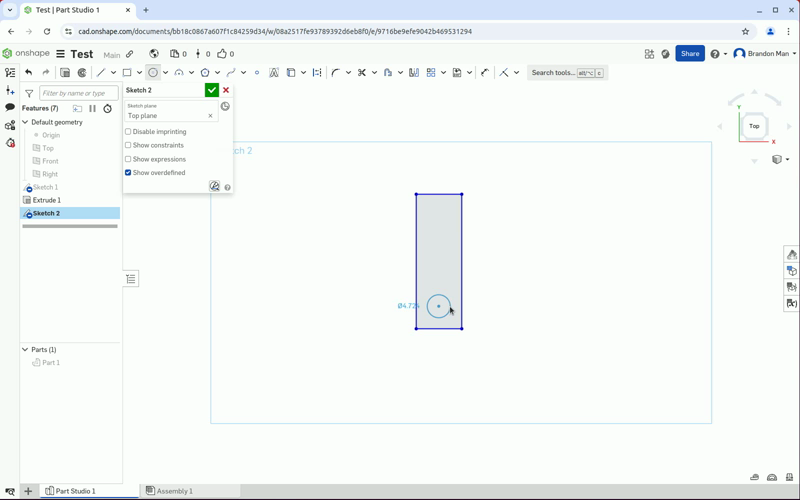
key(c)
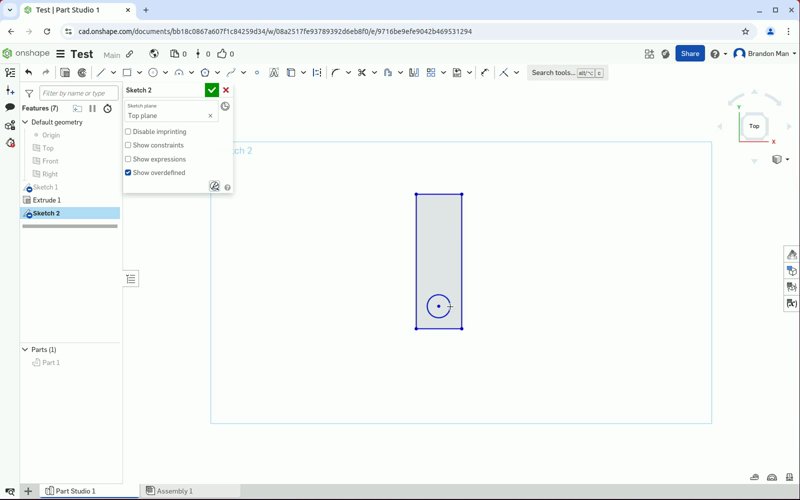
key_down(shift)
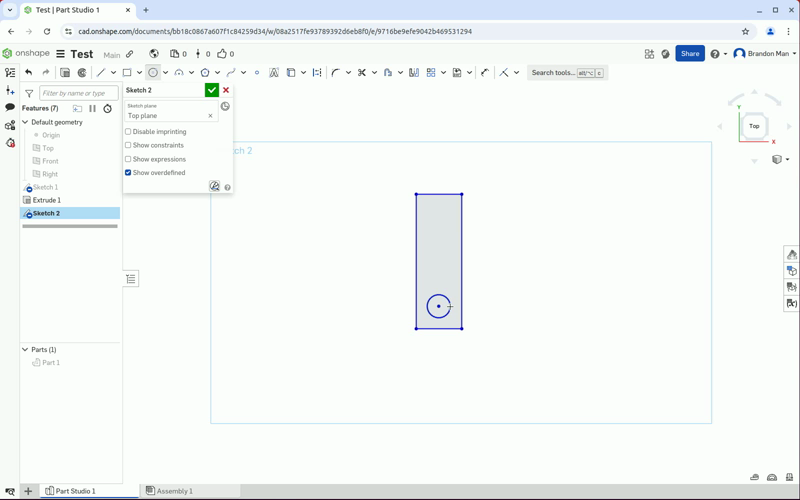
mouse_move(438, 216)
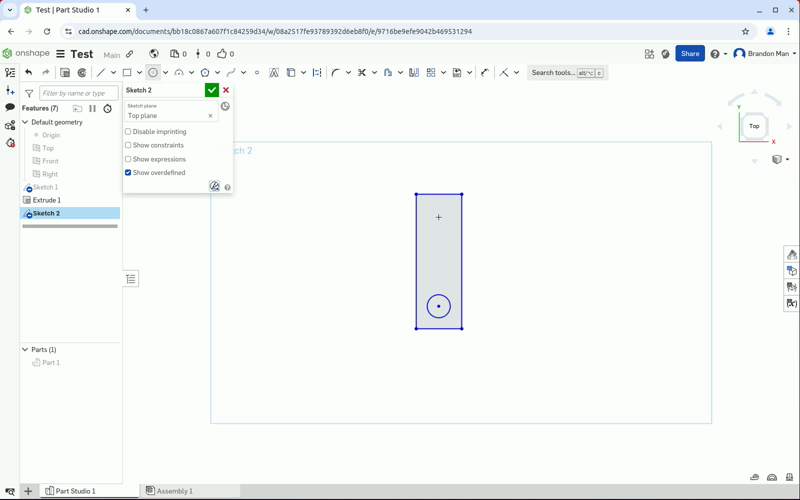
click(438, 216)
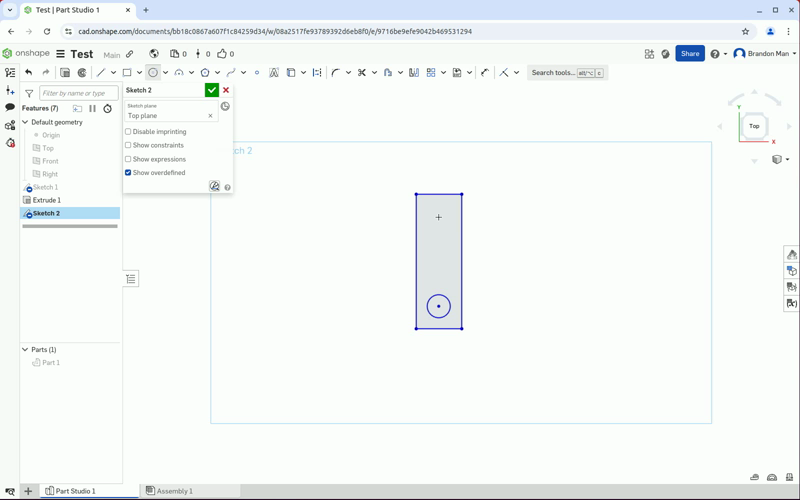
key_up(shift)
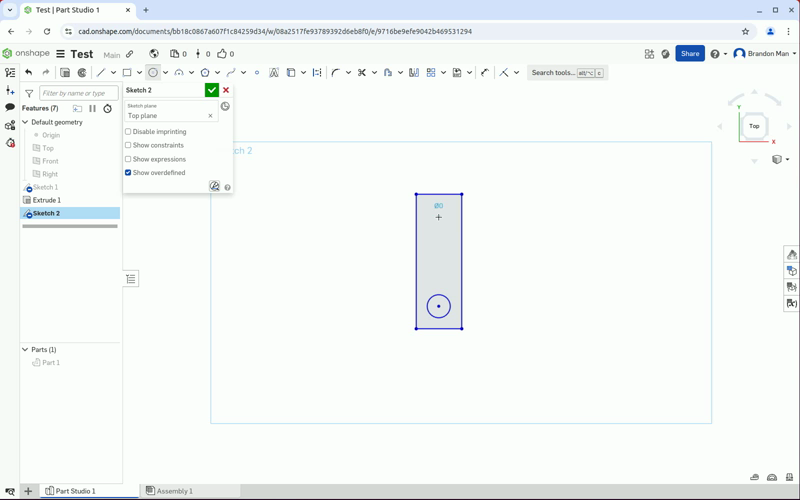
mouse_move(450, 216)
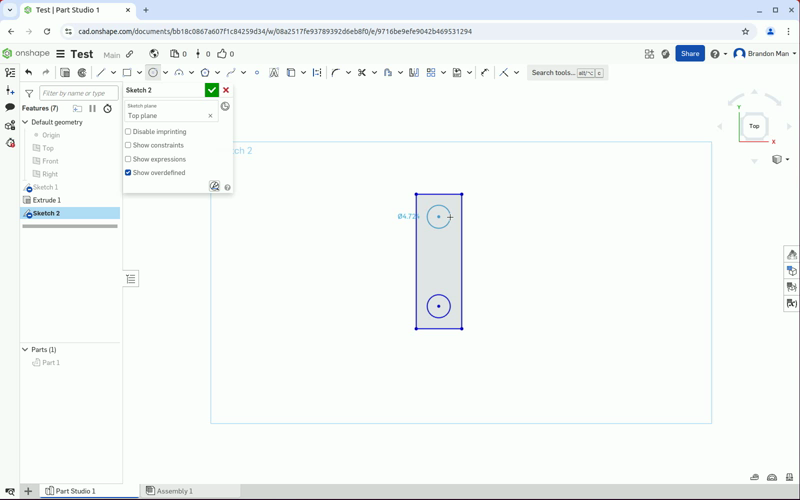
click(450, 216)
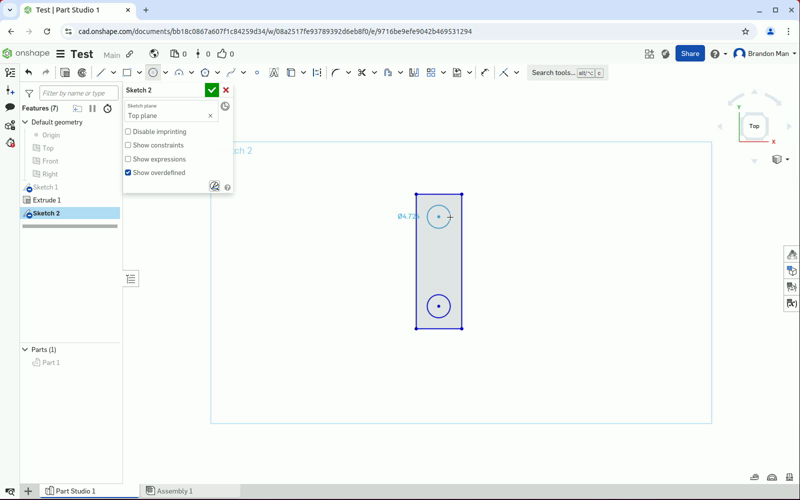
key(esc)
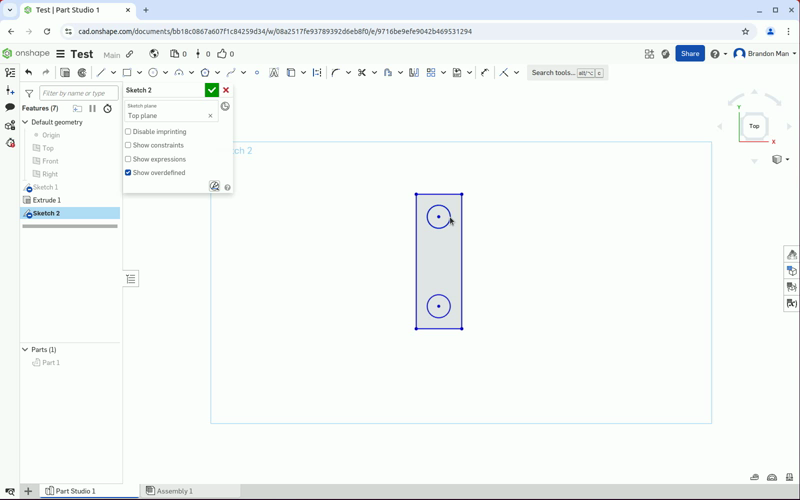
mouse_move(430, 236)
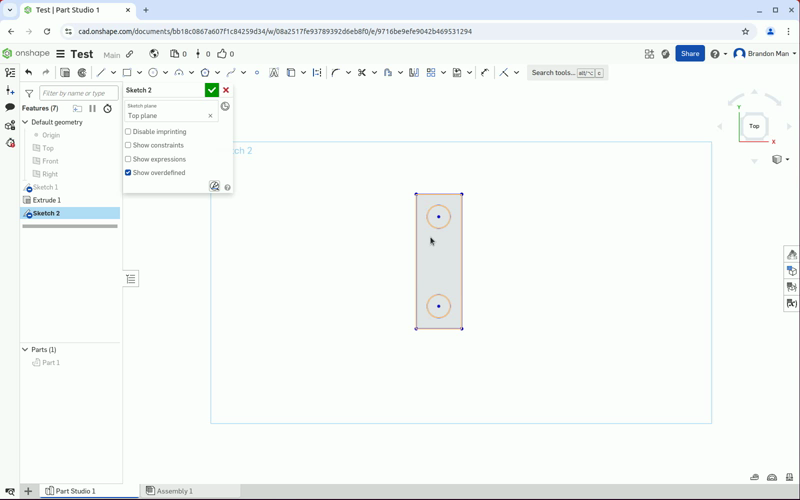
click(430, 236)
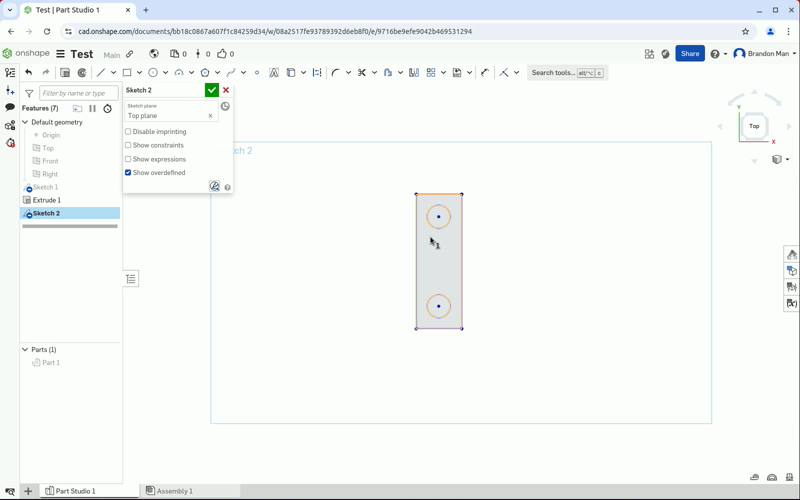
mouse_move(73, 352)
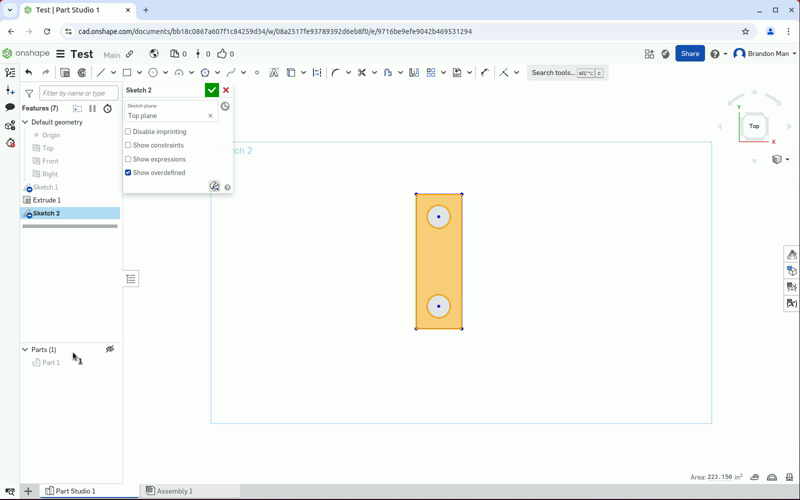
key(shift+y)
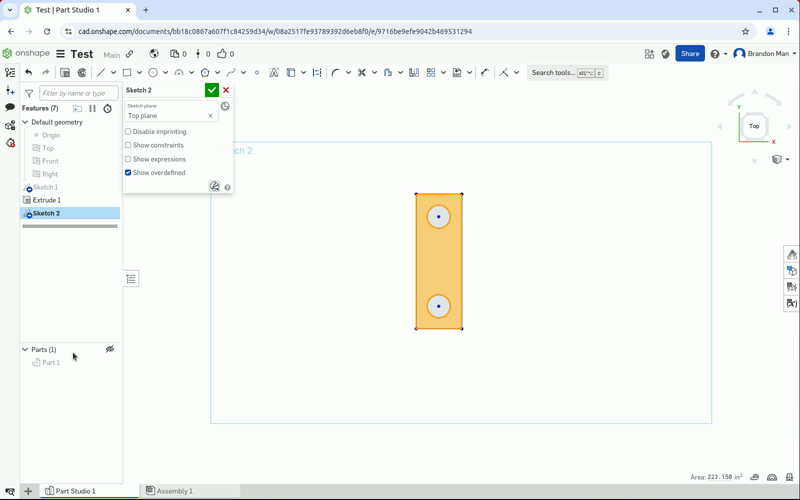
key(shift+e)
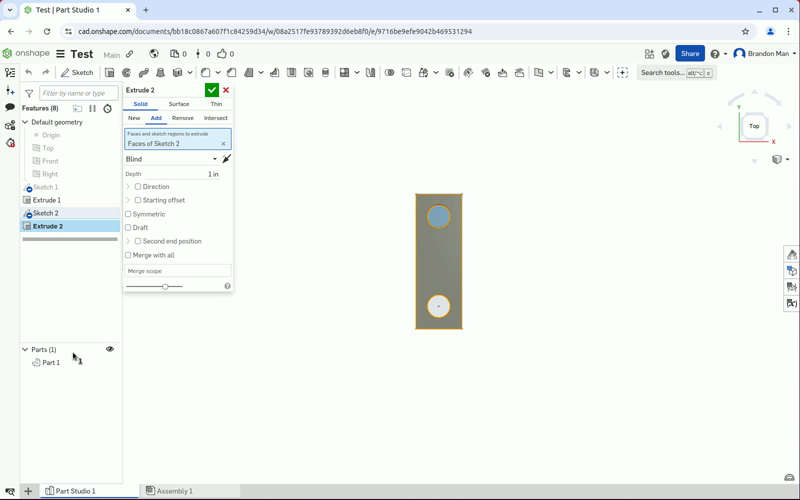
mouse_move(143, 106)
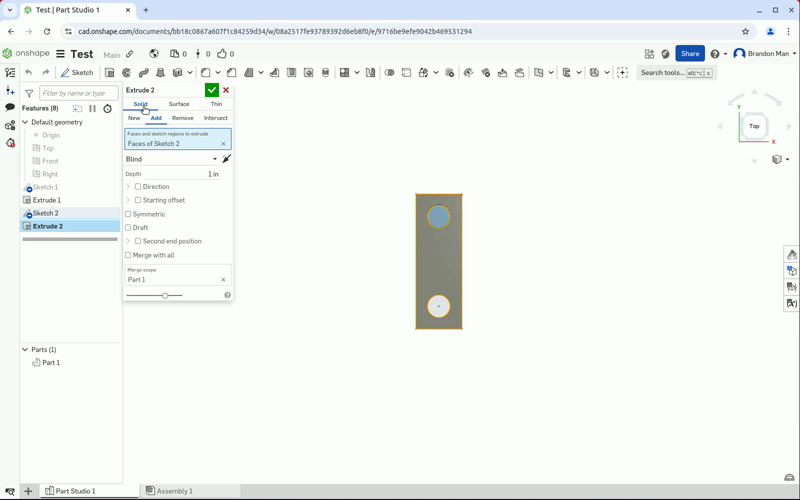
click(143, 106)
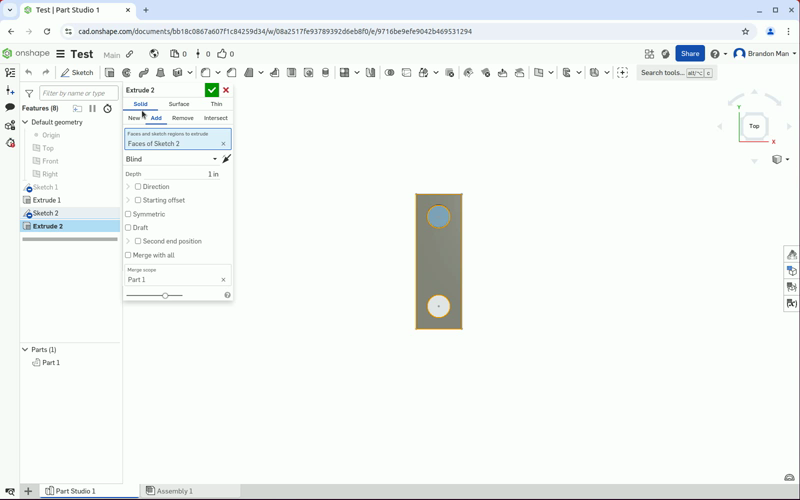
mouse_move(137, 120)
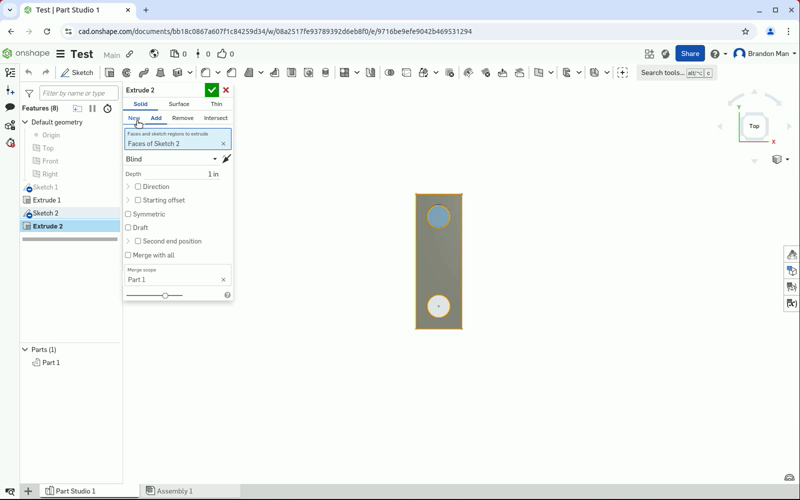
click(137, 120)
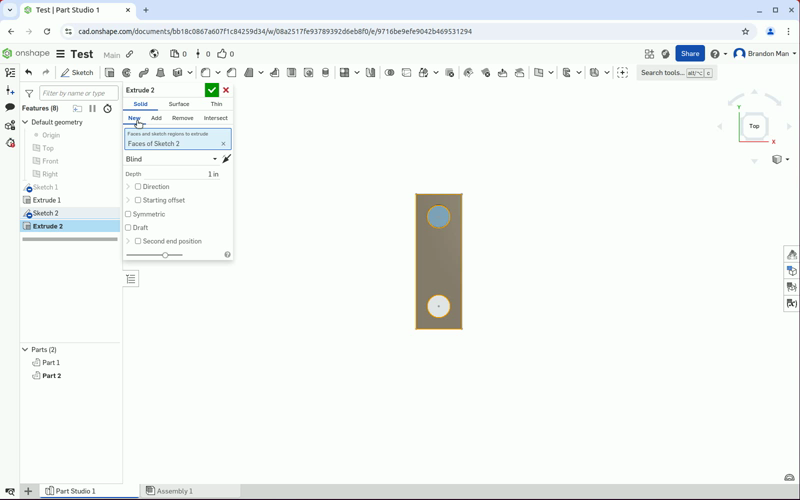
key(tab, 4)
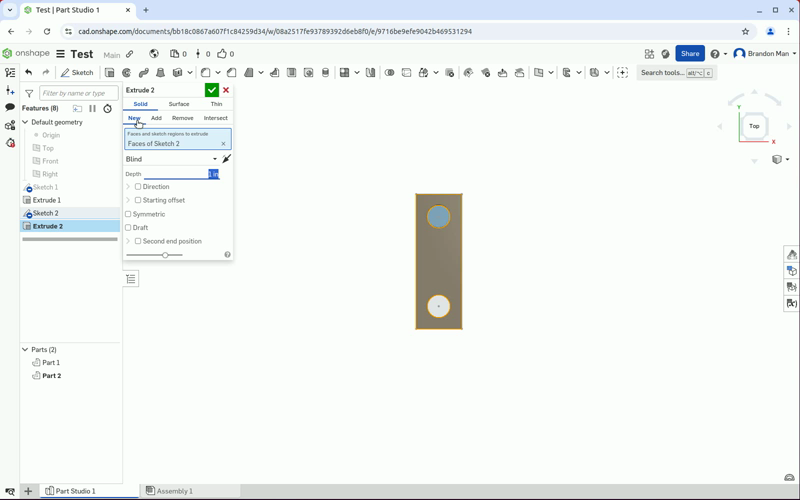
text(4.574)
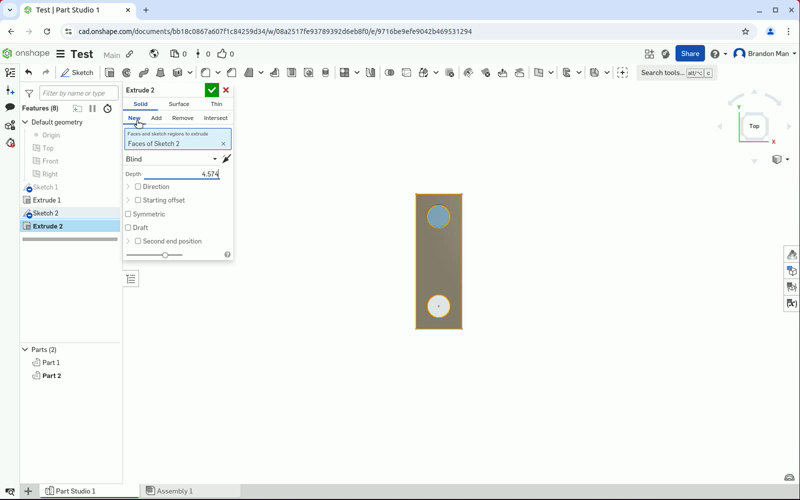
key(enter)
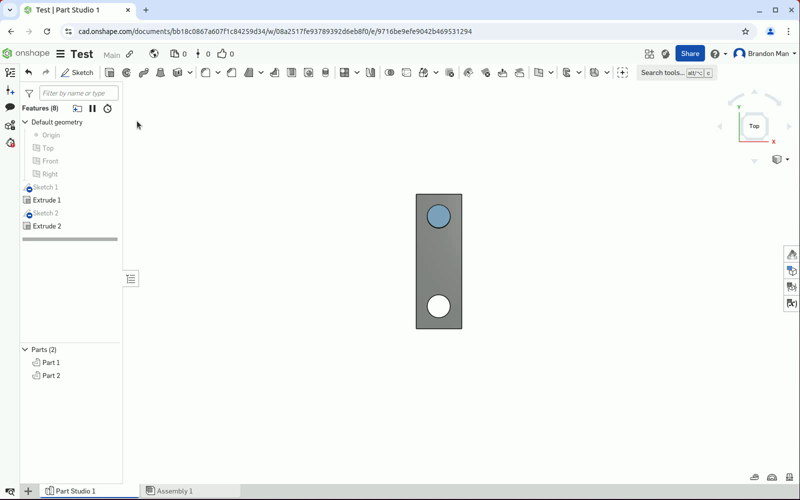
key(shift+h)
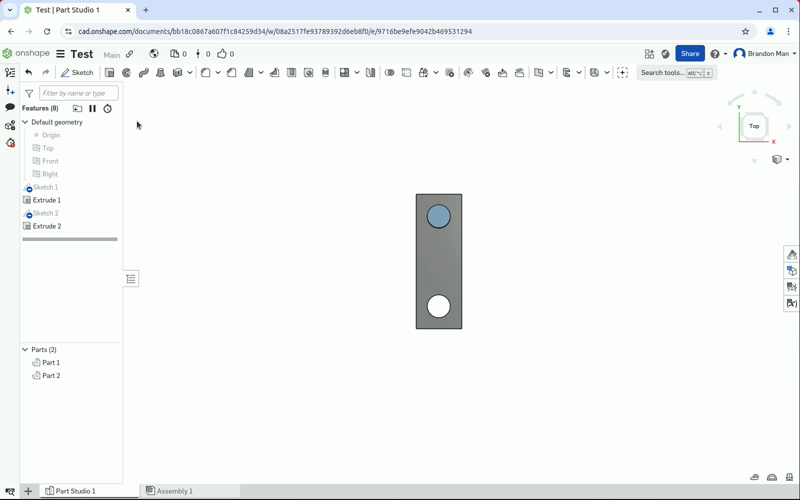
key(shift+h)
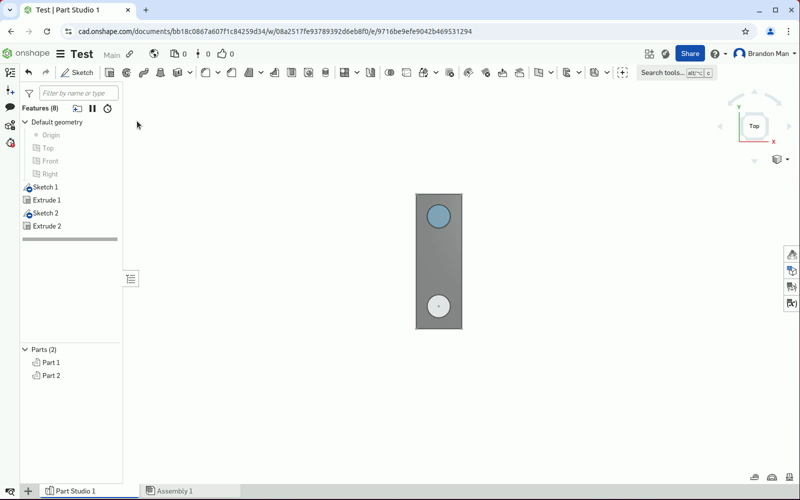
key(shift+7)
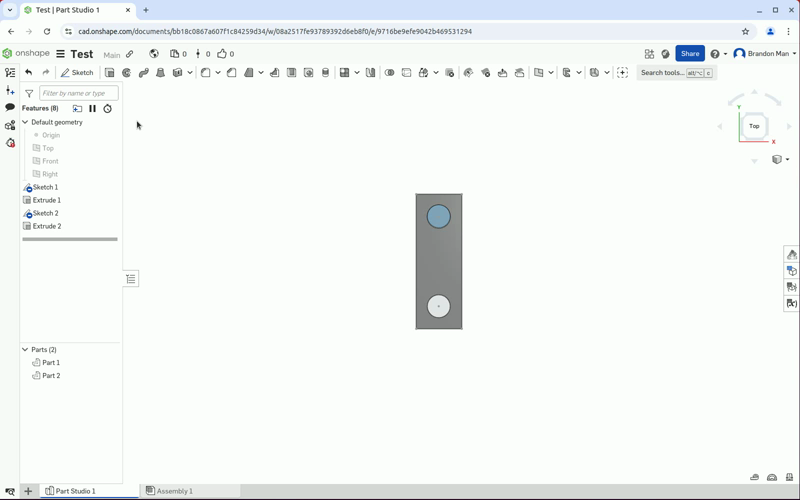
key(up, 3)
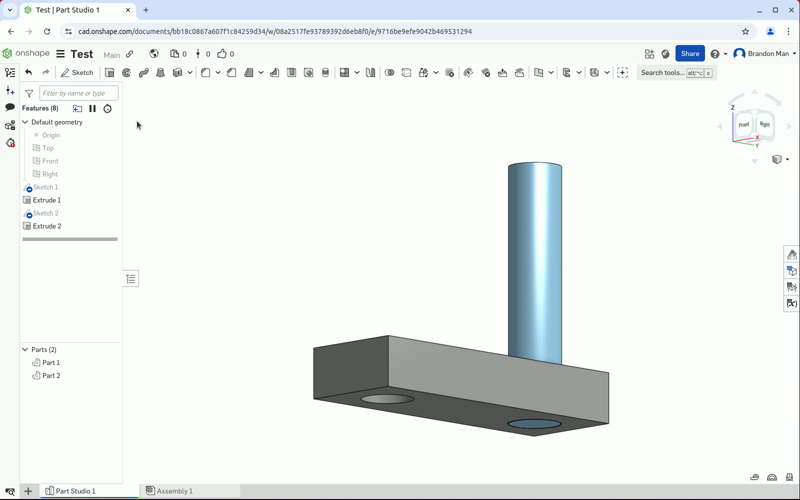
key(left, 3)
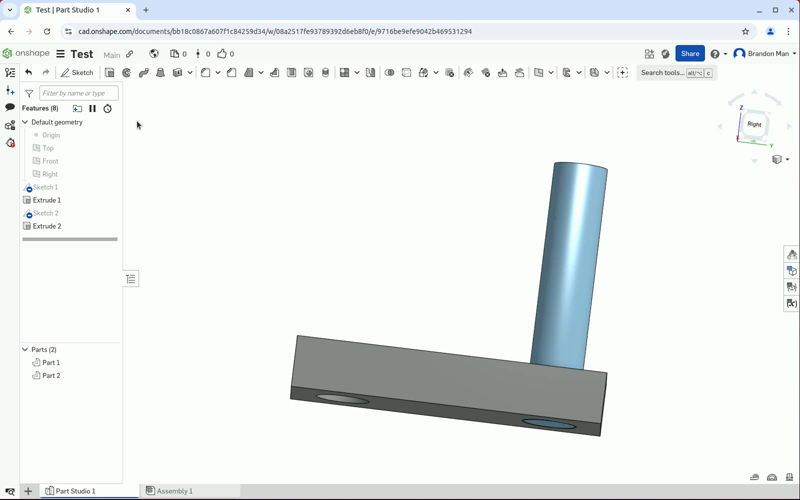
key(right, 3)
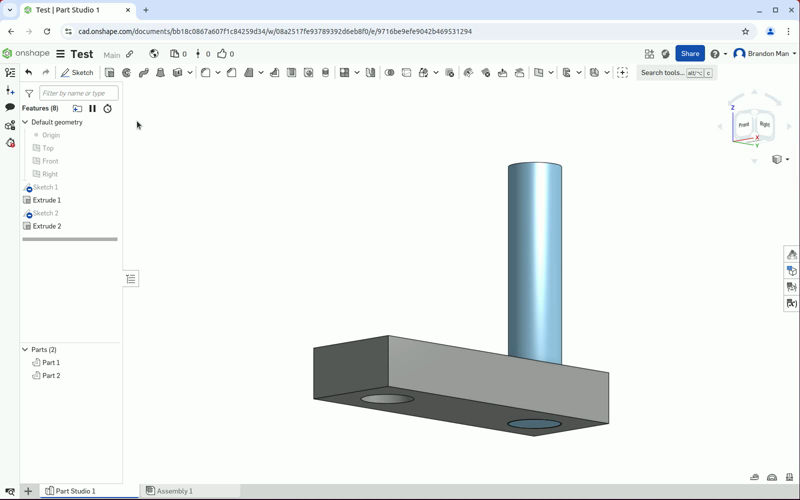
key(down, 3)
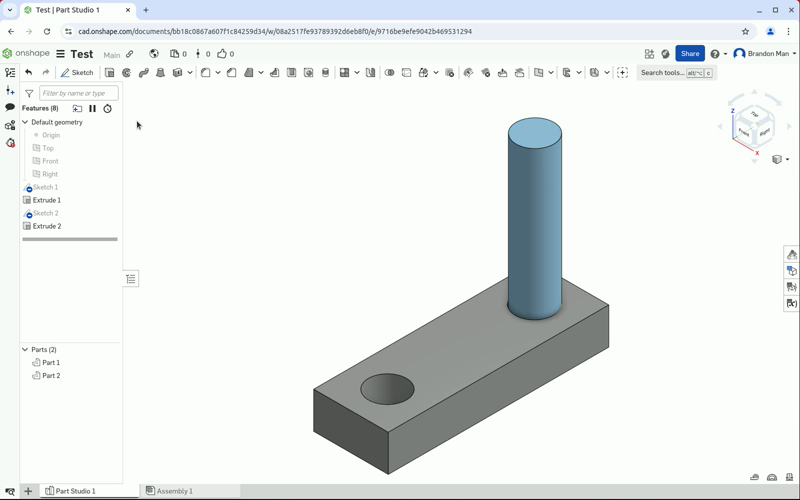
mouse_move(73, 189)
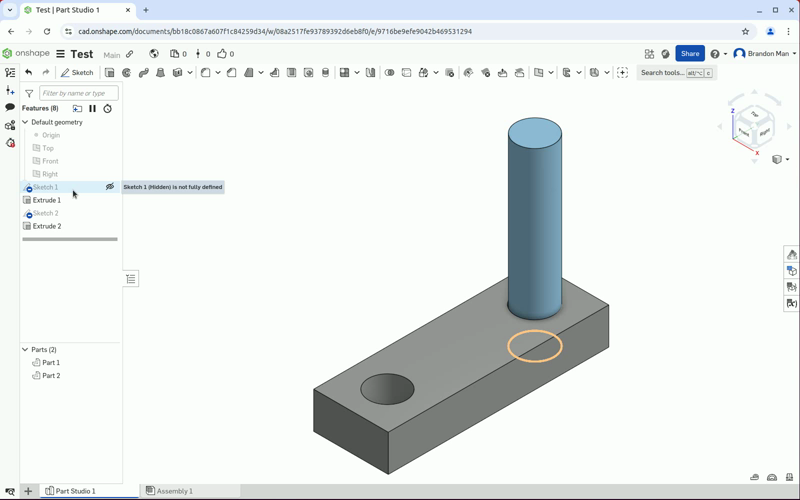
click(73, 189)